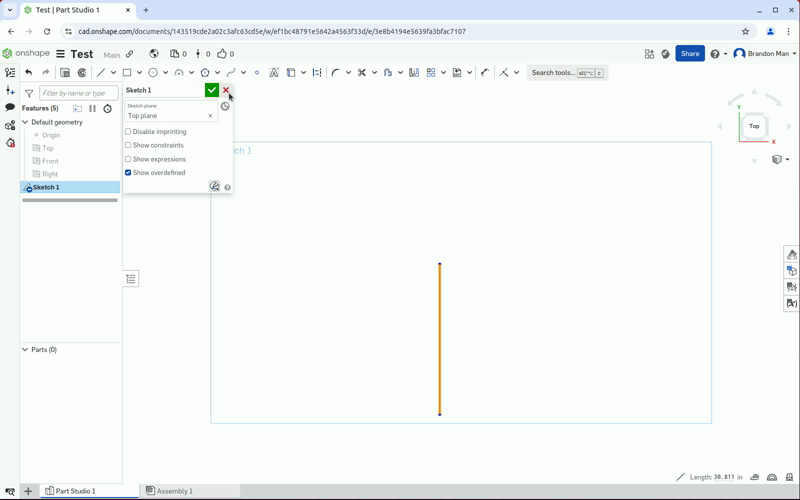
key(shift+h)
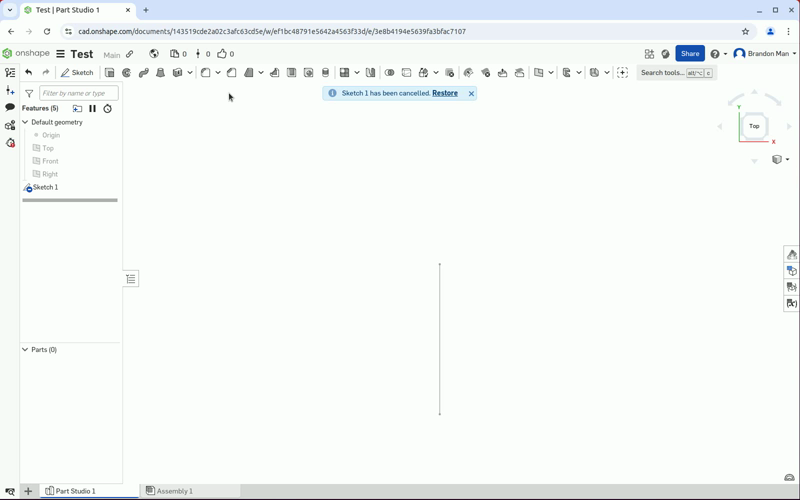
mouse_move(73, 352)
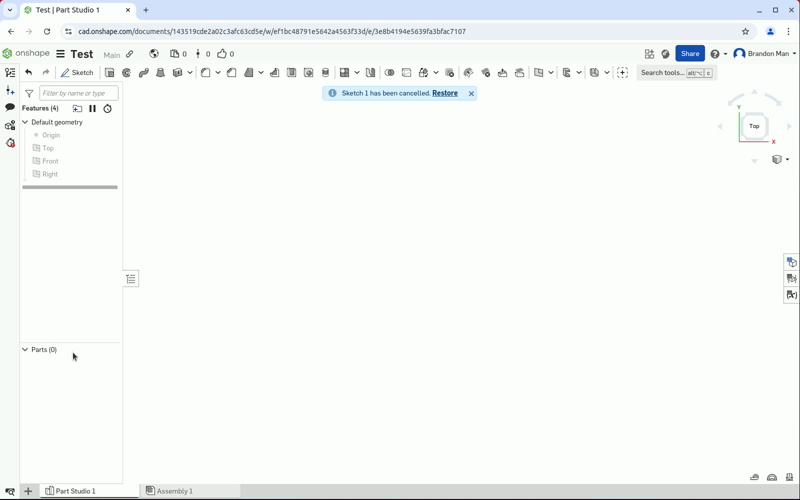
key(y)
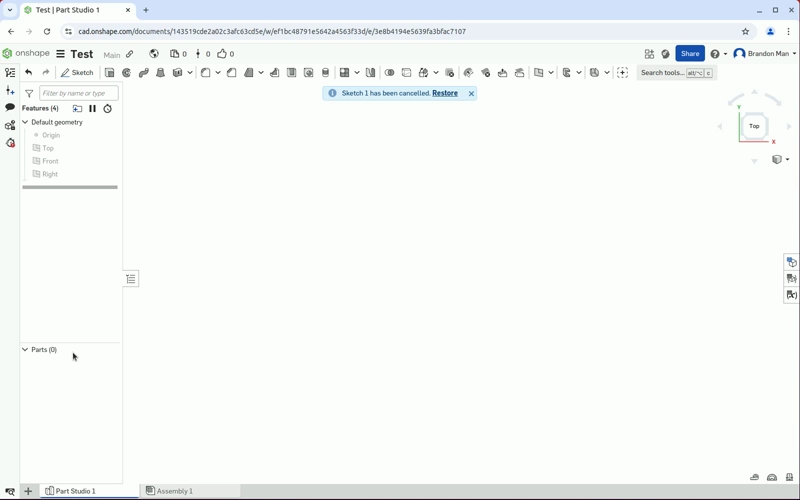
key(shift+p)
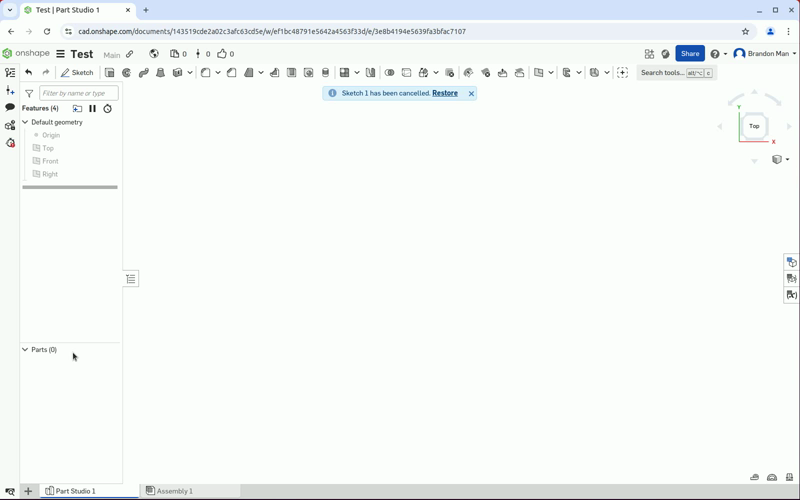
key(space)
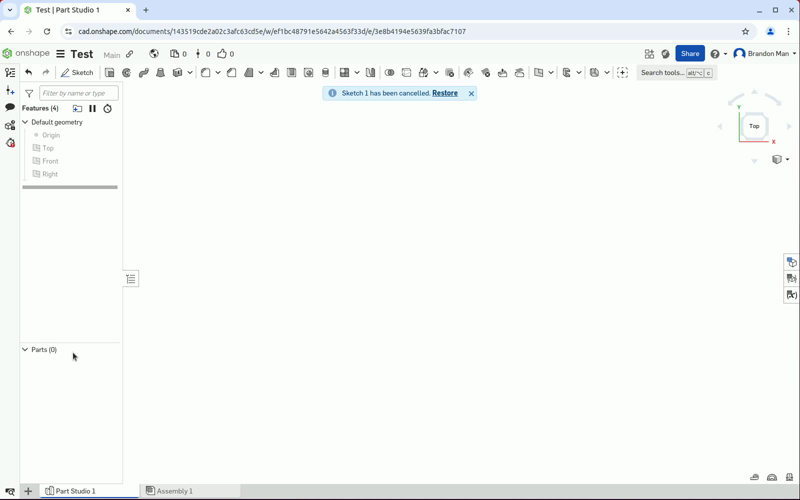
key_down(shift)
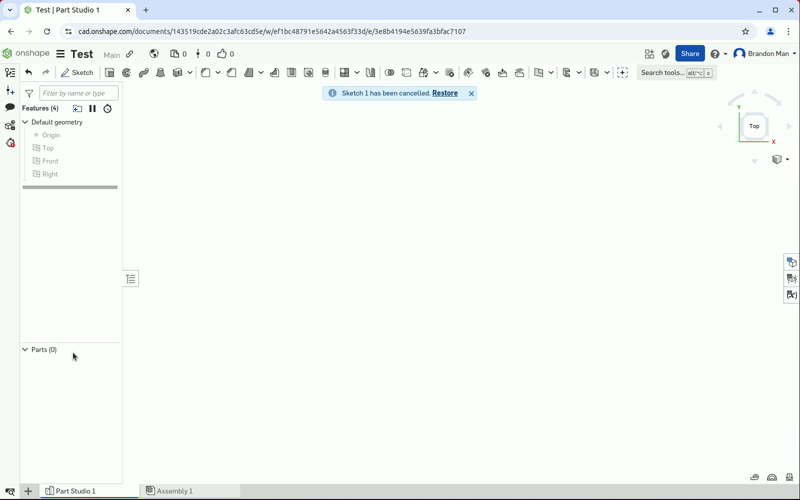
key(up)
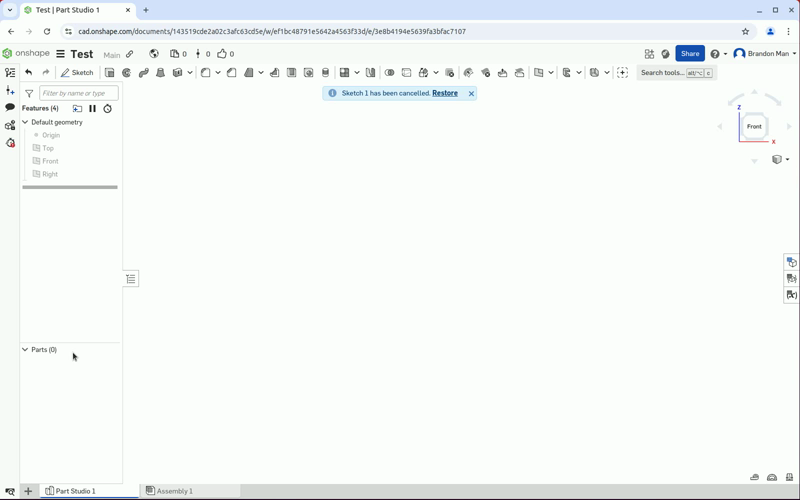
key_up(shift)
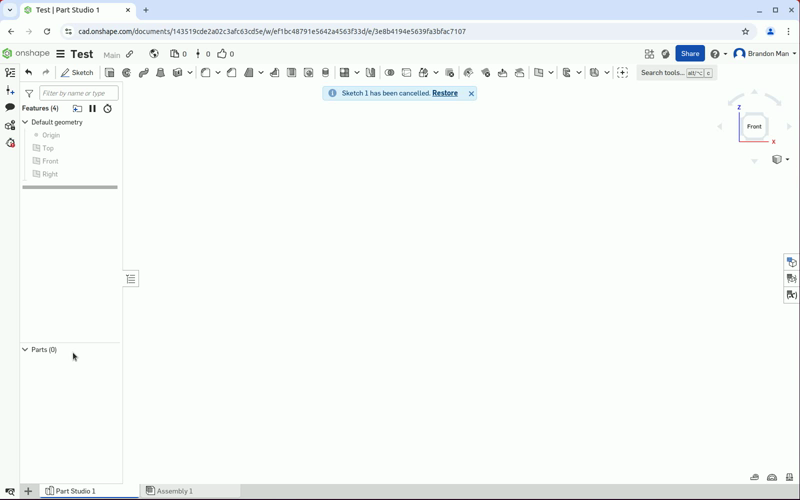
mouse_move(73, 352)
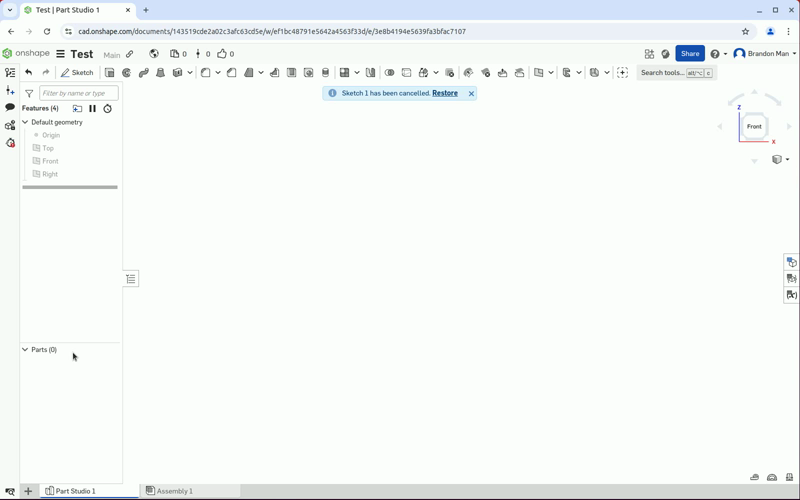
key(shift+y)
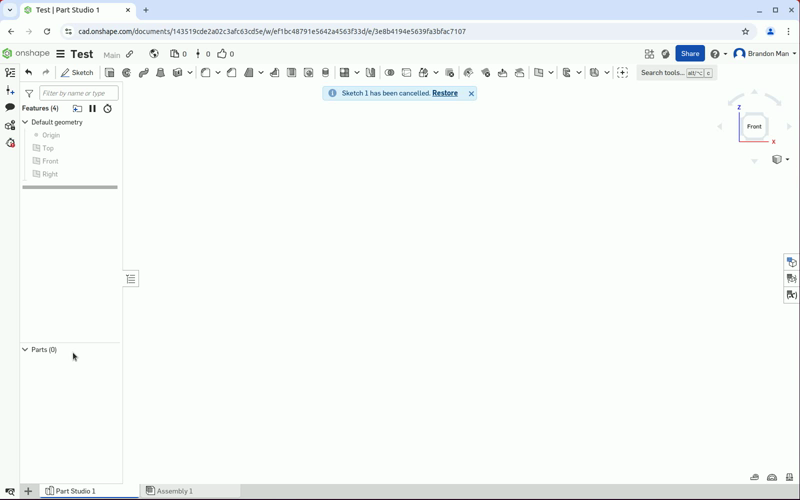
key(shift+s)
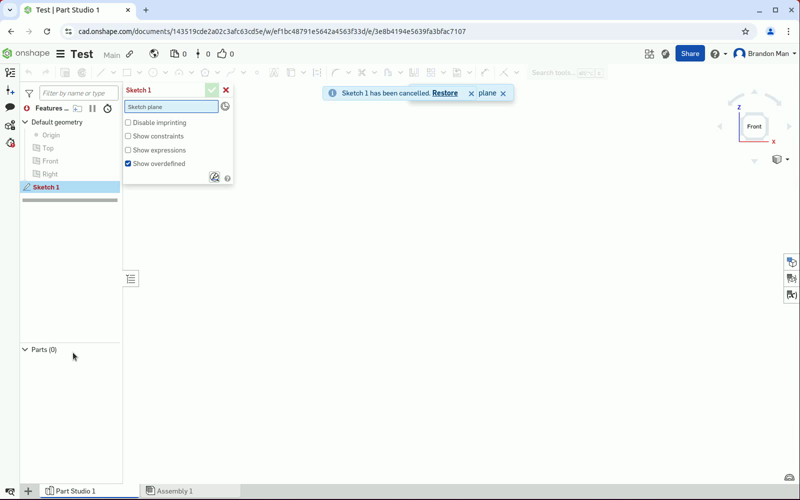
mouse_move(73, 163)
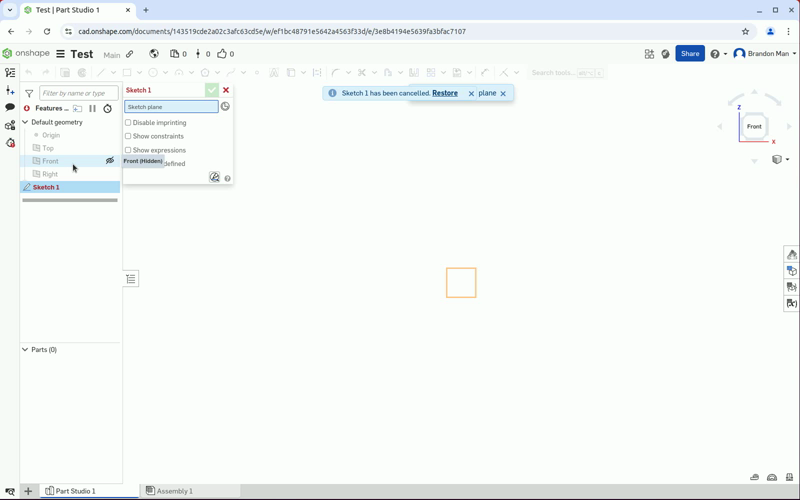
click(73, 163)
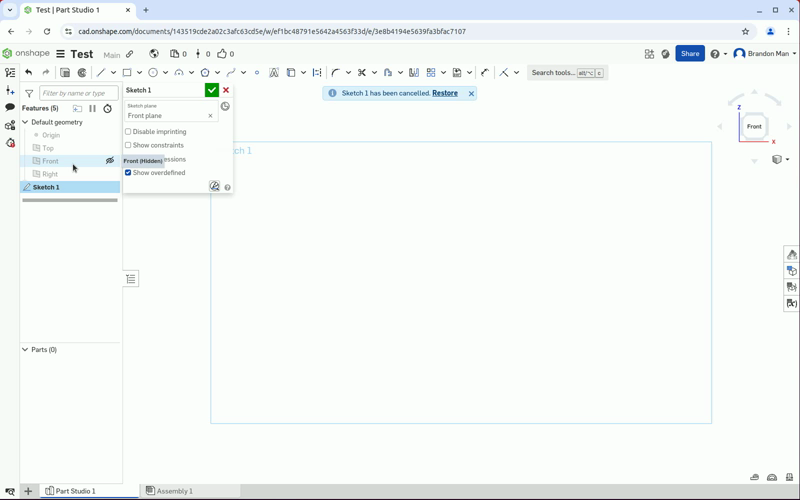
mouse_move(73, 352)
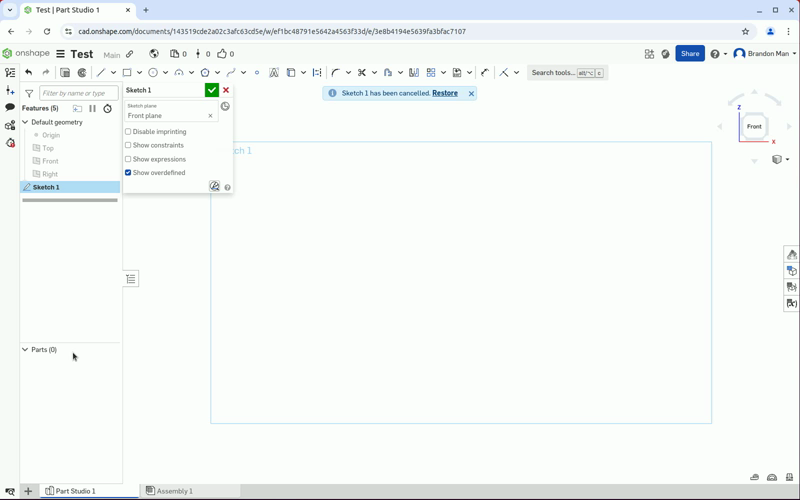
key(y)
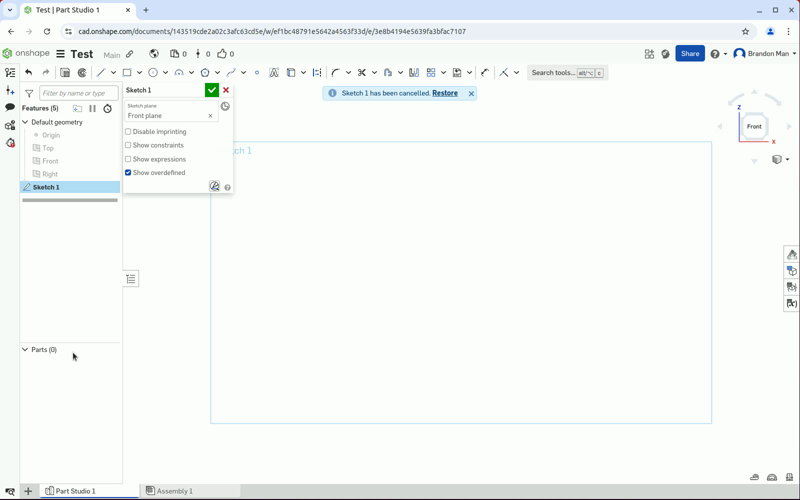
key(c)
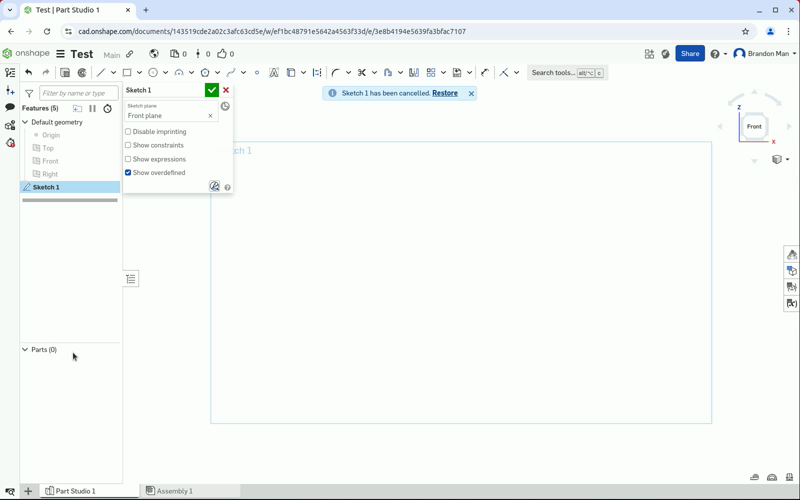
key_down(shift)
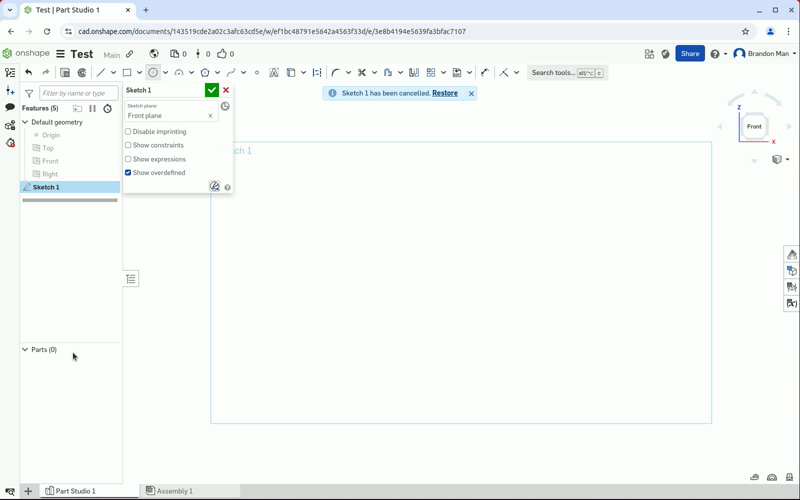
mouse_move(381, 279)
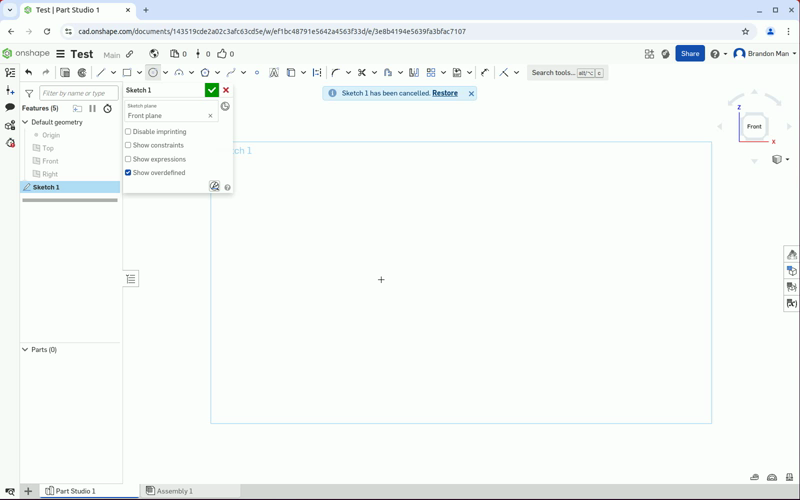
click(381, 279)
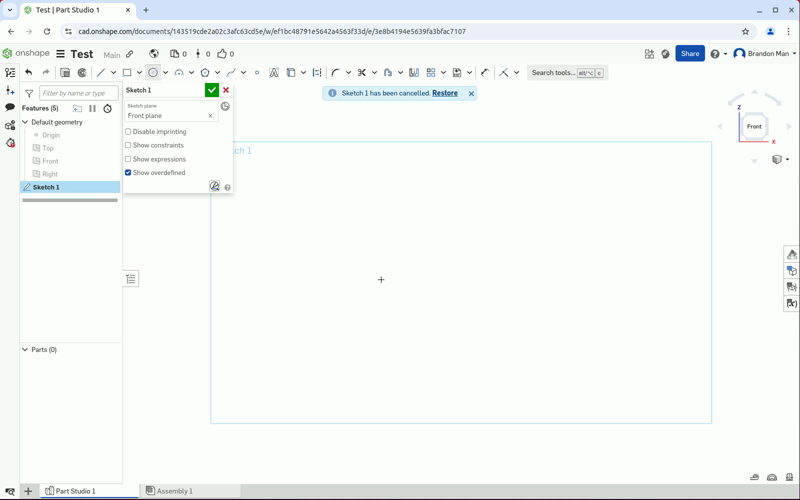
key_up(shift)
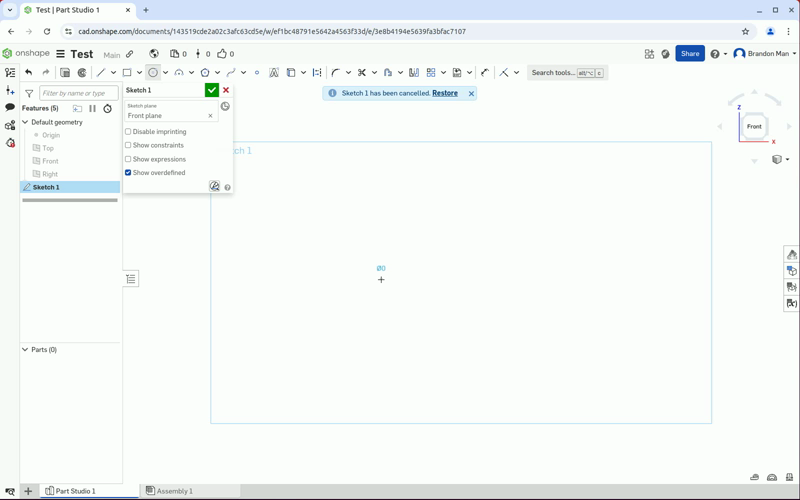
mouse_move(398, 279)
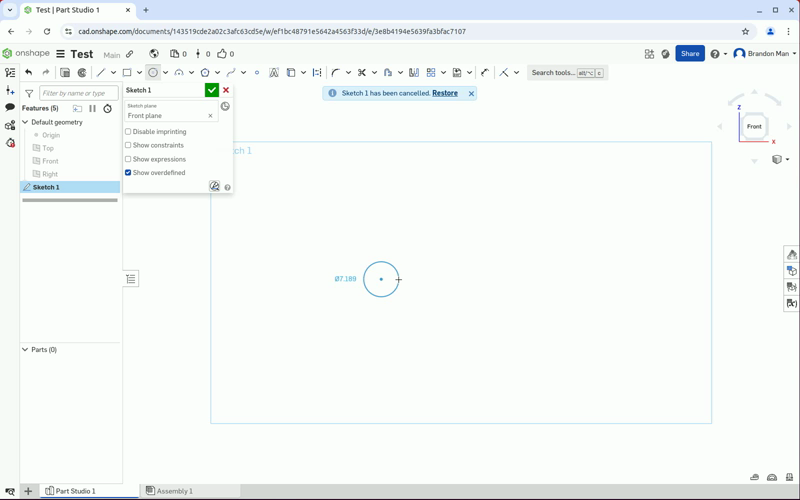
click(398, 279)
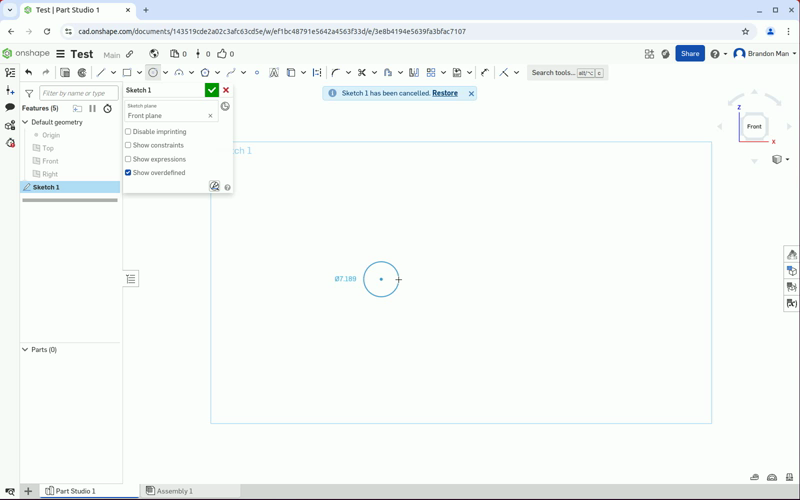
key(esc)
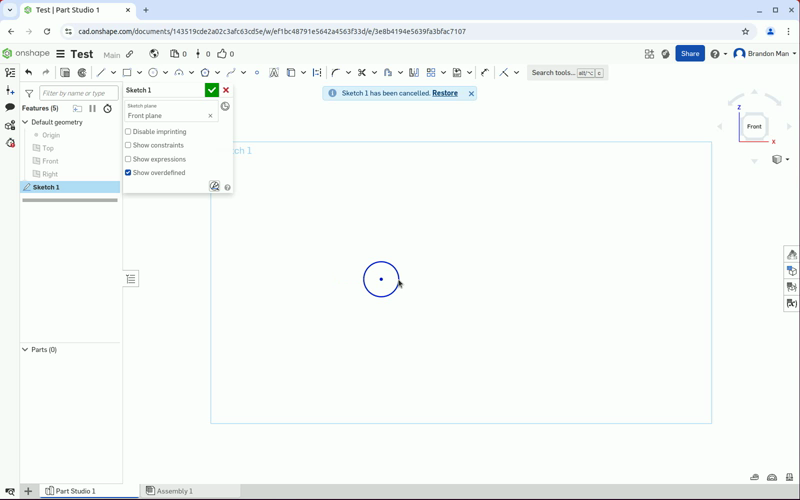
key(l)
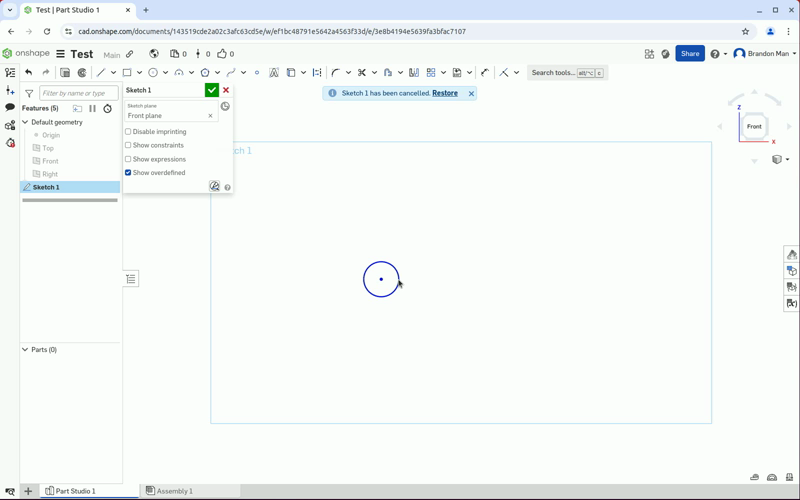
key_down(shift)
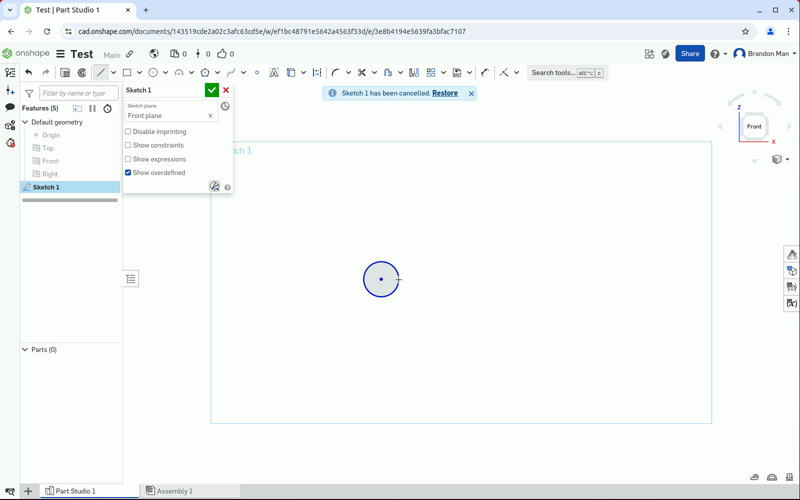
mouse_move(381, 312)
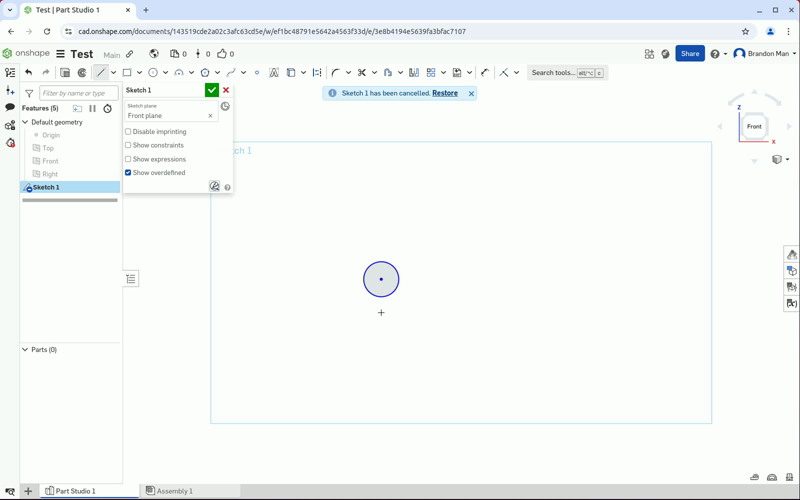
click(381, 312)
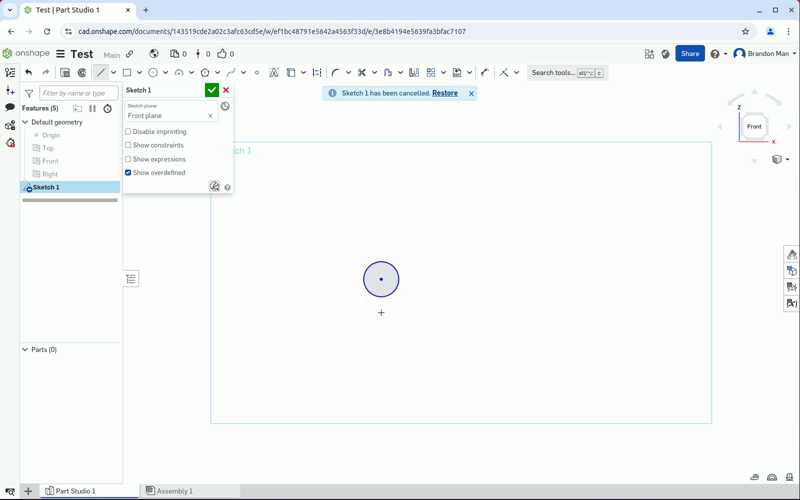
key_up(shift)
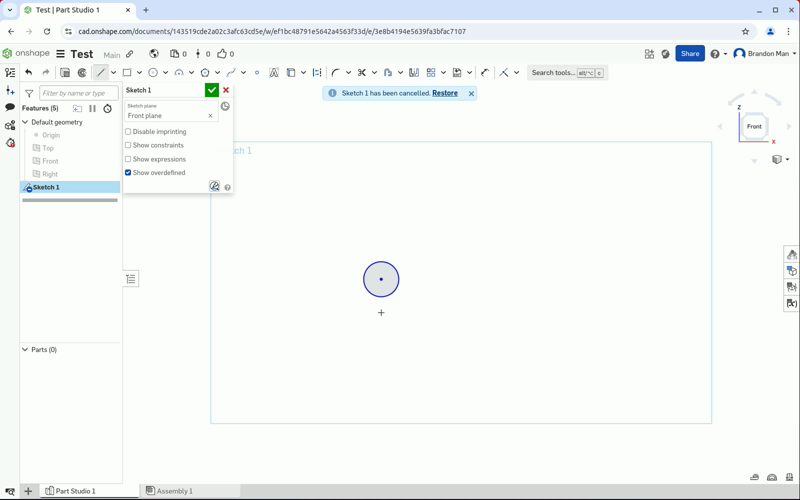
key_down(shift)
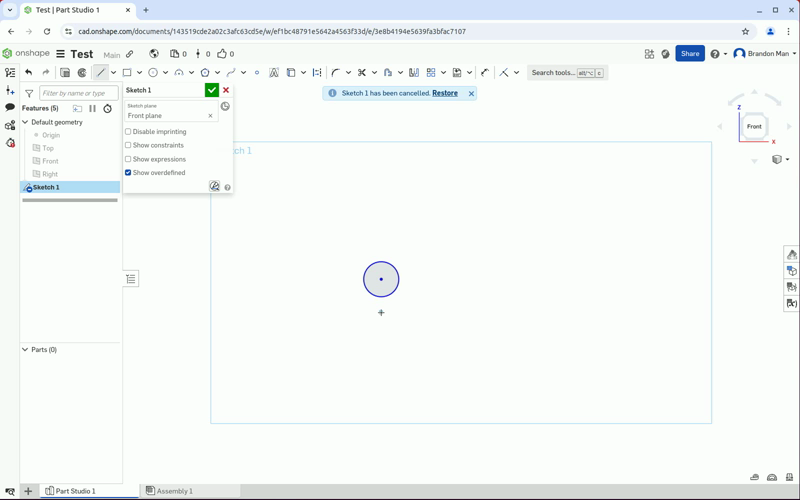
mouse_move(539, 312)
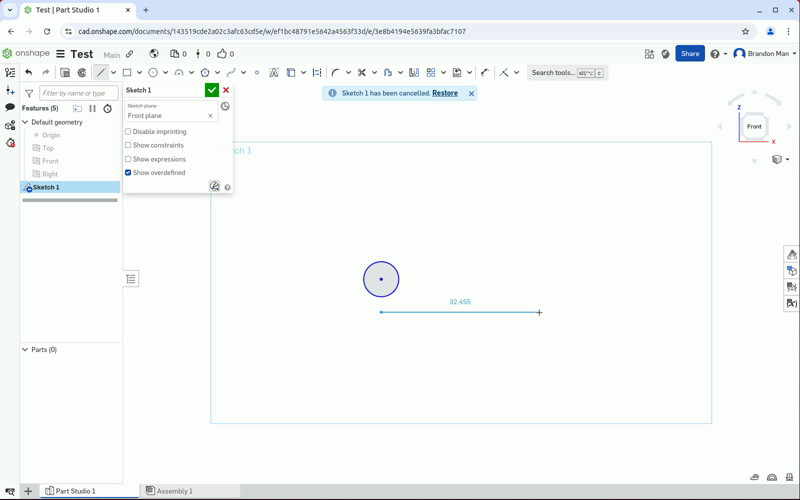
click(539, 312)
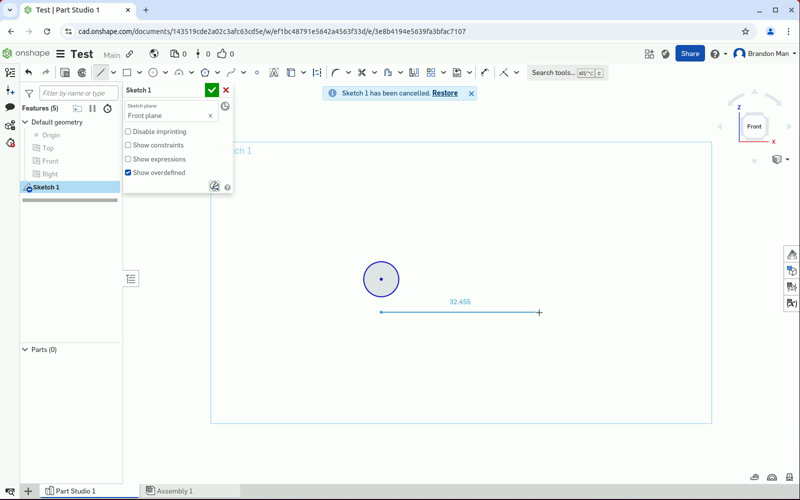
key_up(shift)
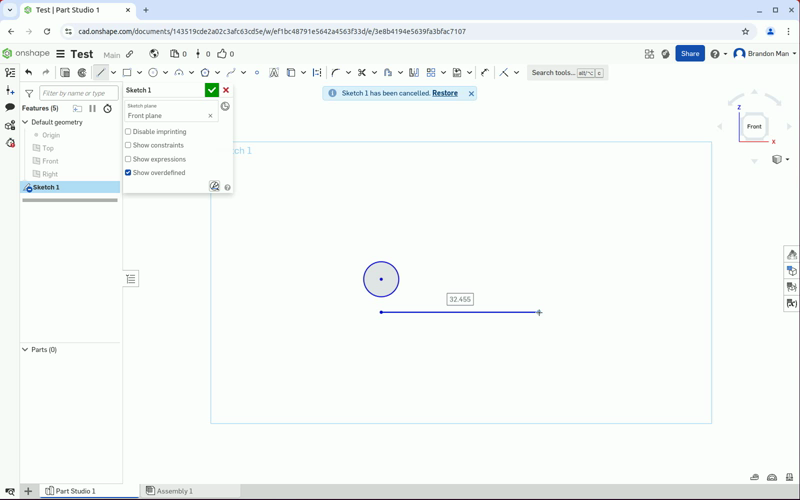
key(esc)
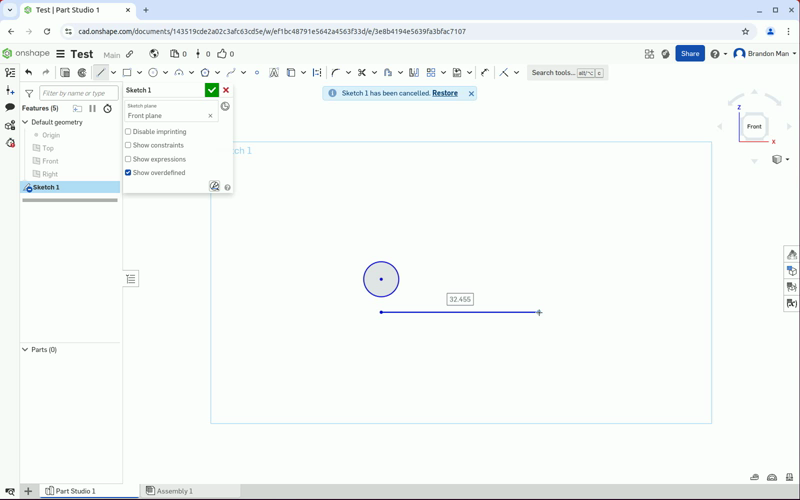
key(a)
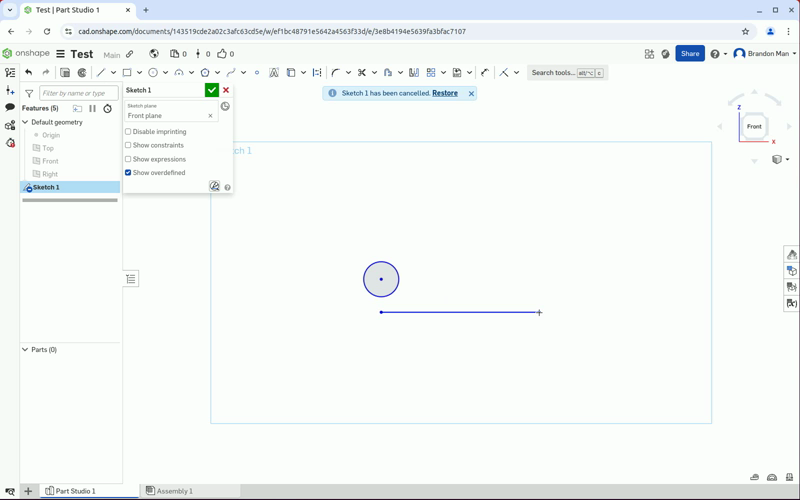
mouse_move(539, 312)
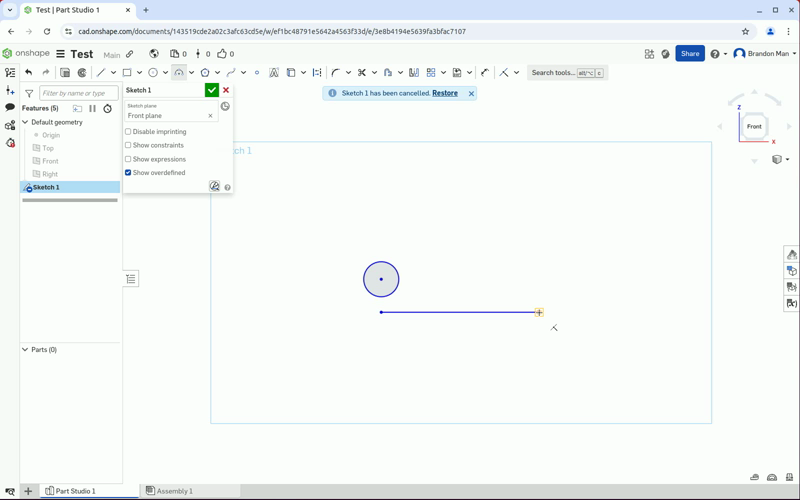
click(539, 312)
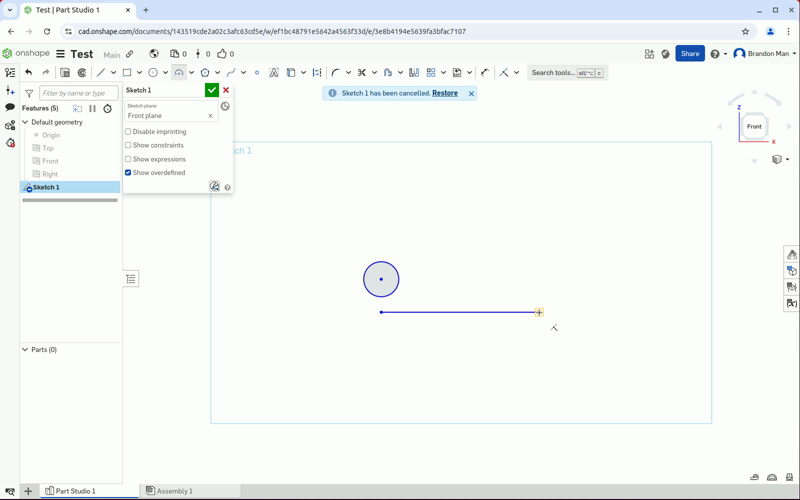
key_down(shift)
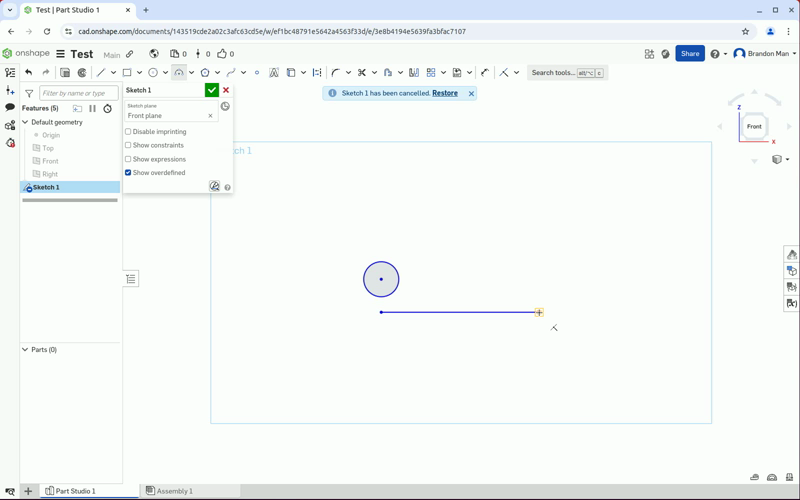
mouse_move(539, 246)
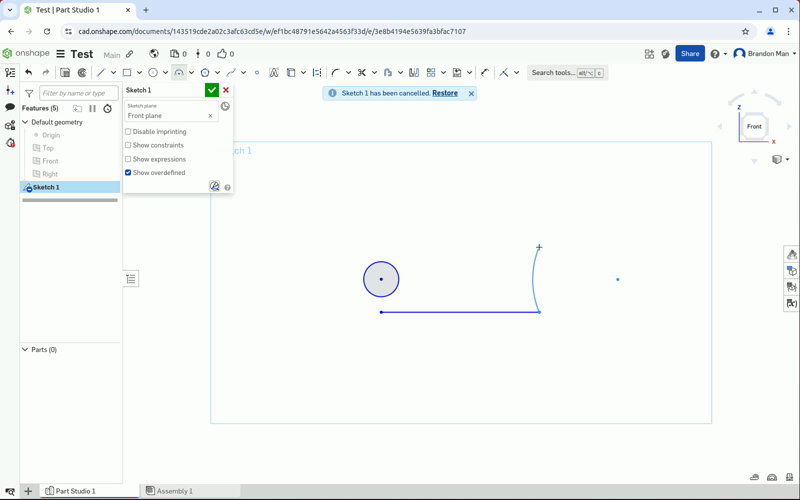
click(539, 246)
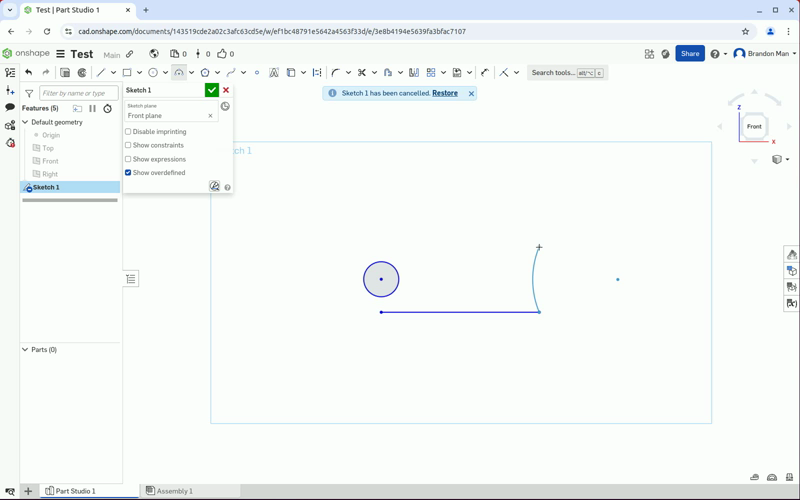
mouse_move(572, 279)
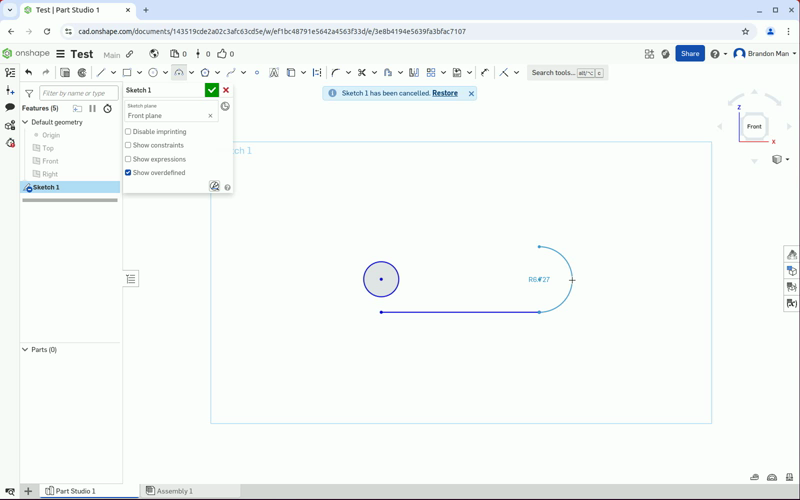
click(572, 279)
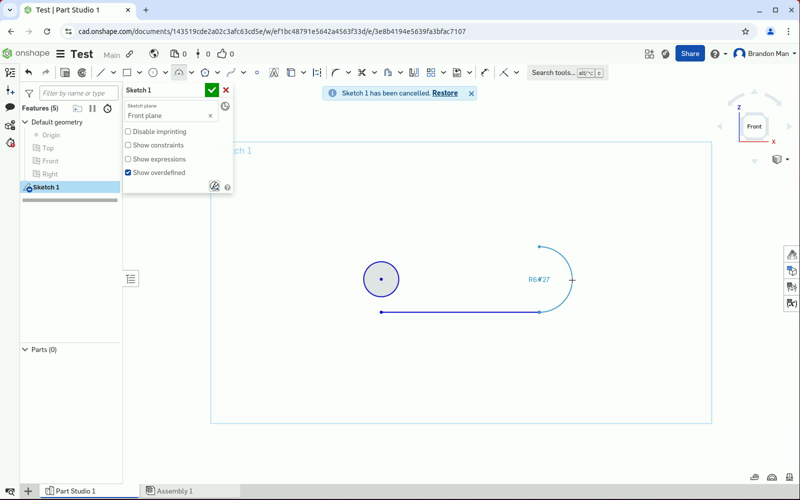
key_up(shift)
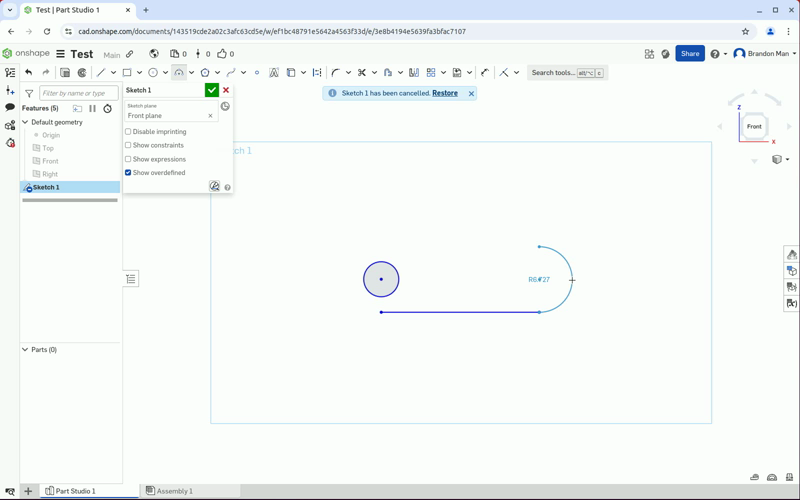
key(esc)
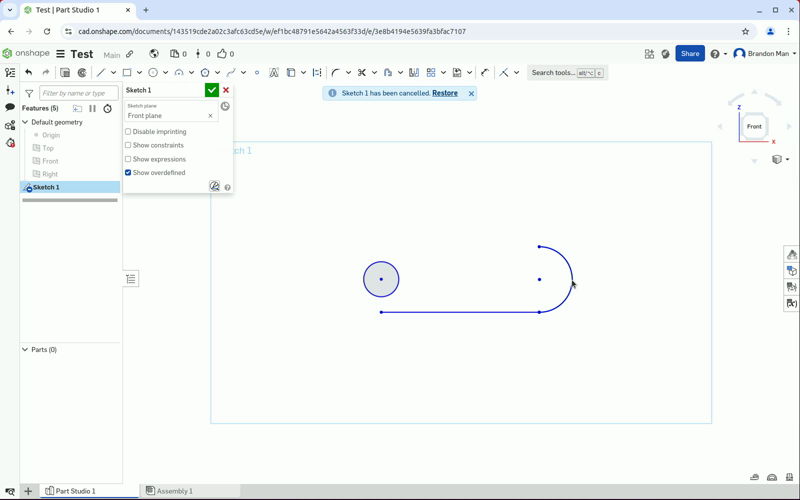
key(l)
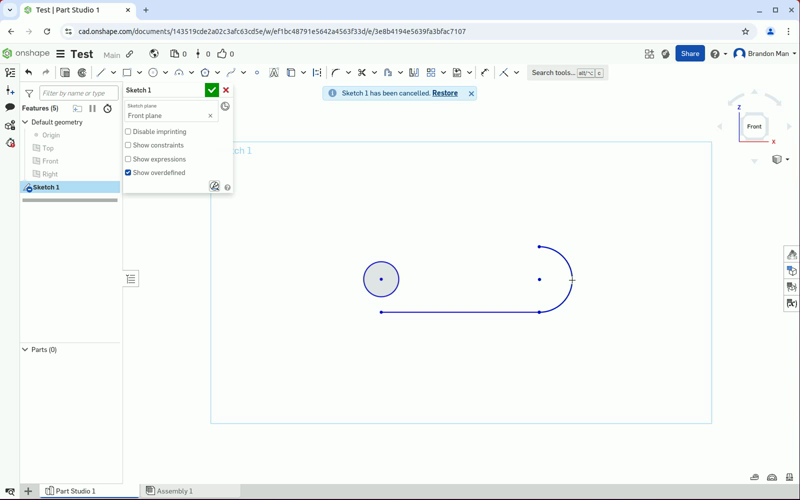
mouse_move(539, 246)
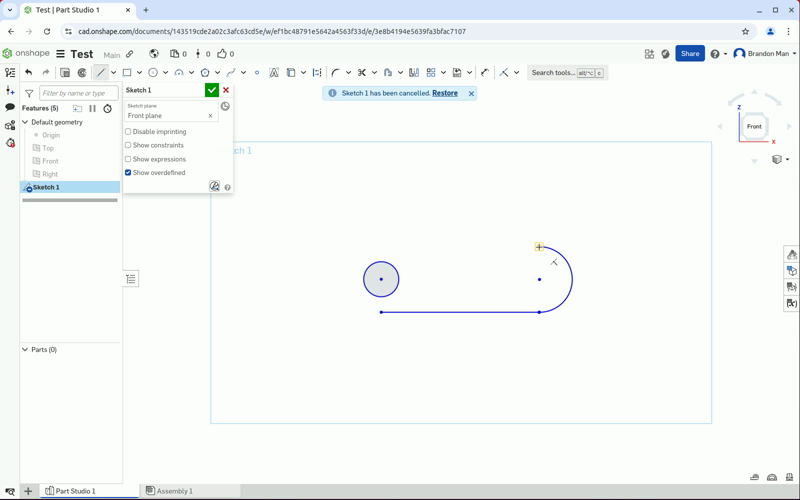
click(539, 246)
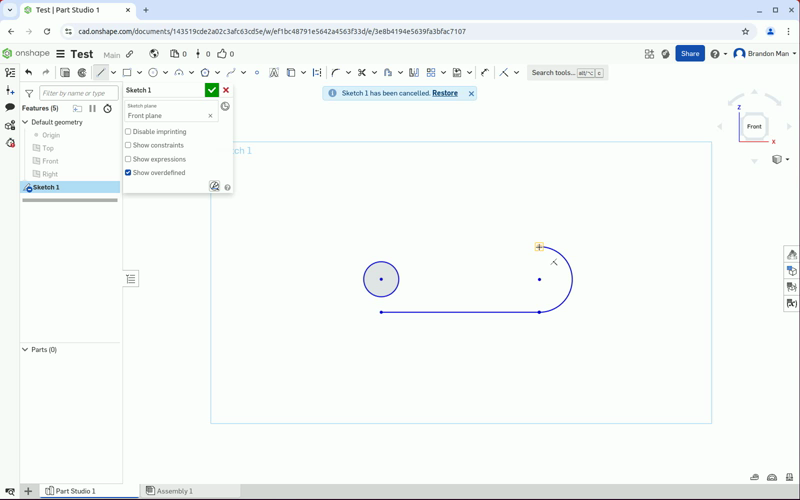
key_down(shift)
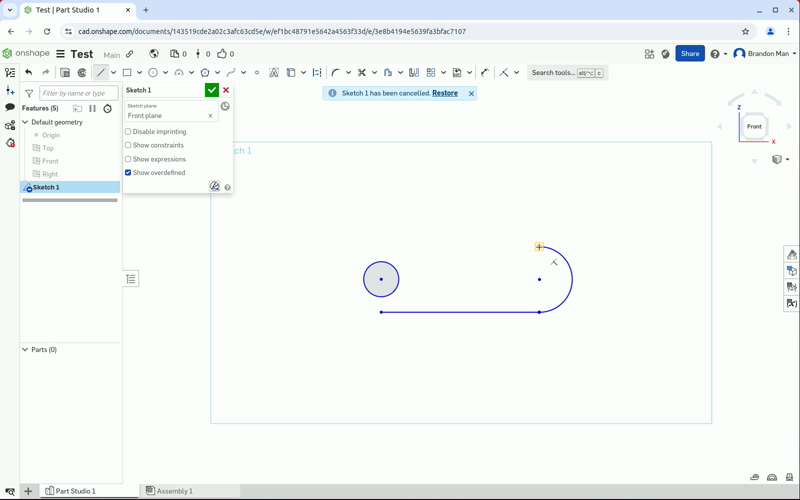
mouse_move(381, 246)
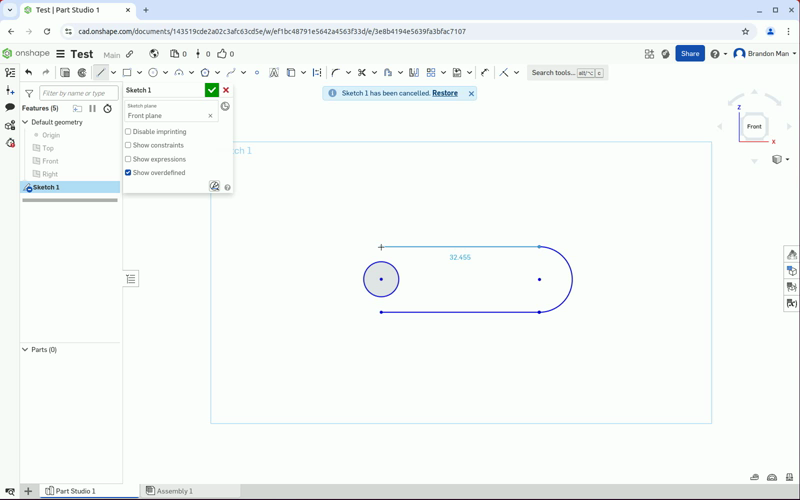
click(381, 246)
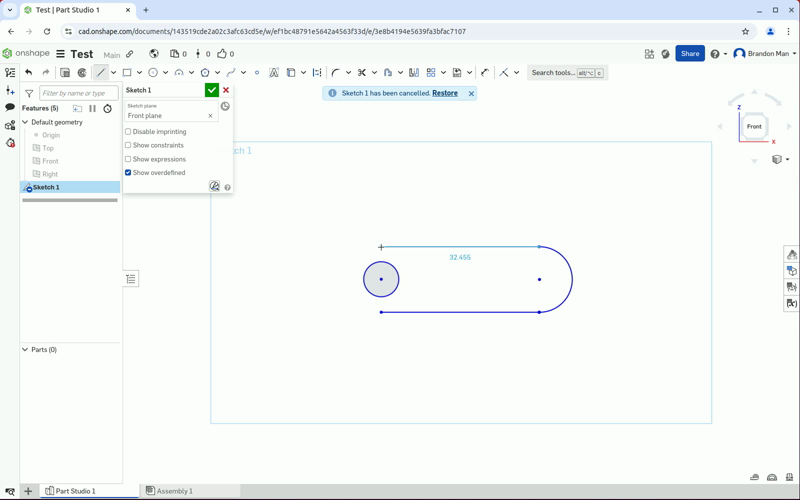
key_up(shift)
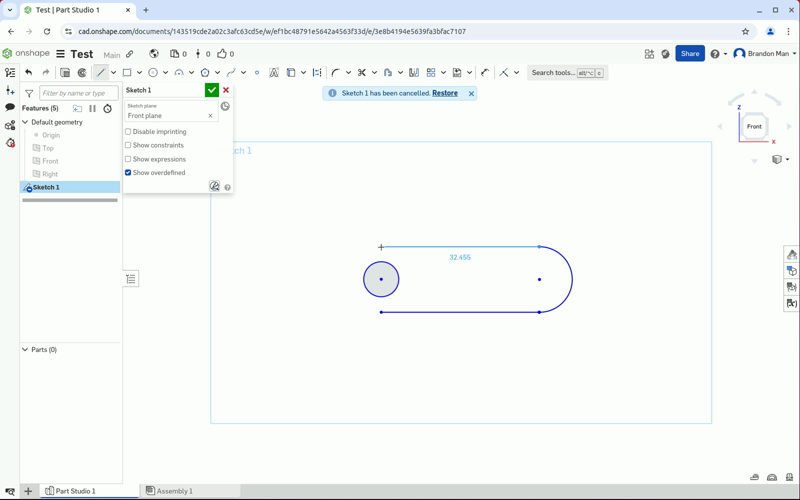
key(esc)
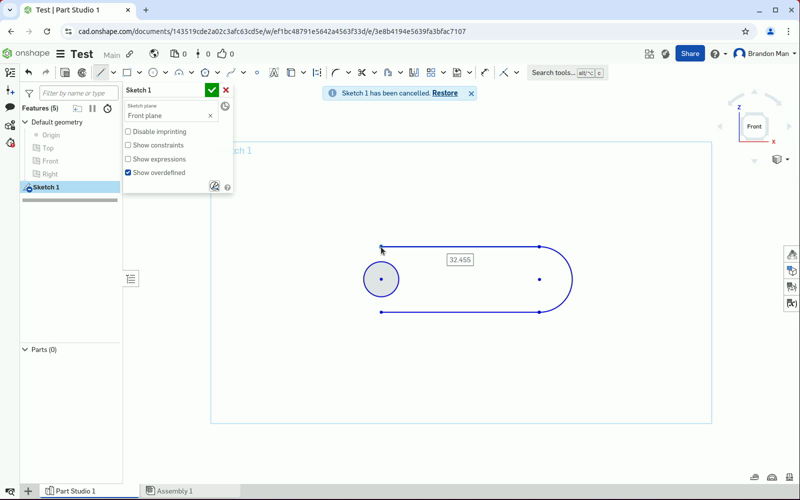
key(a)
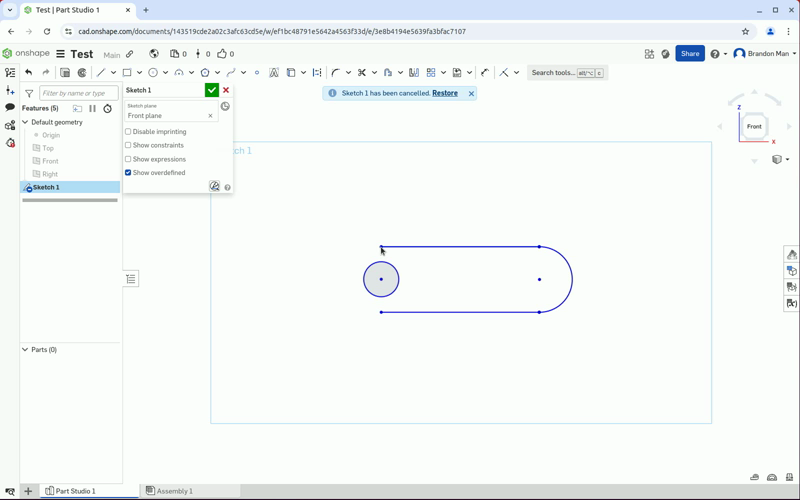
mouse_move(381, 246)
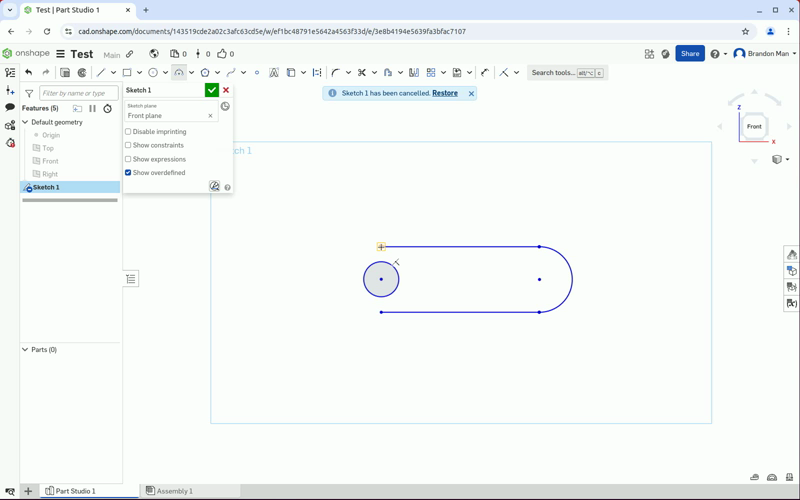
click(381, 246)
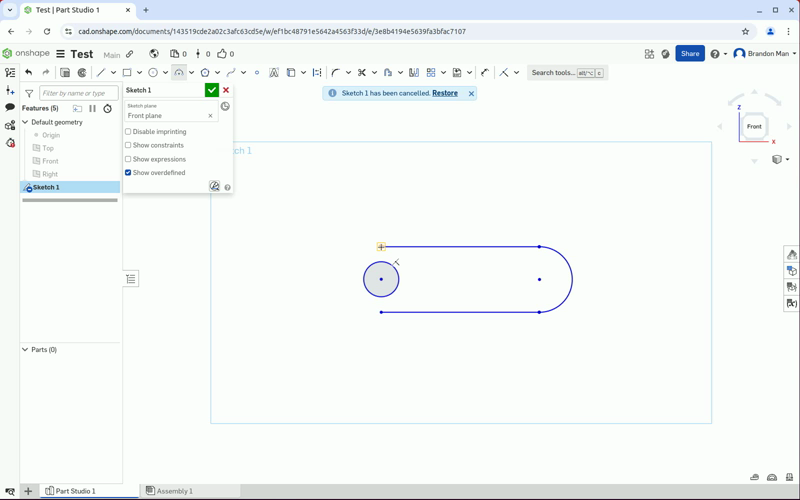
mouse_move(381, 312)
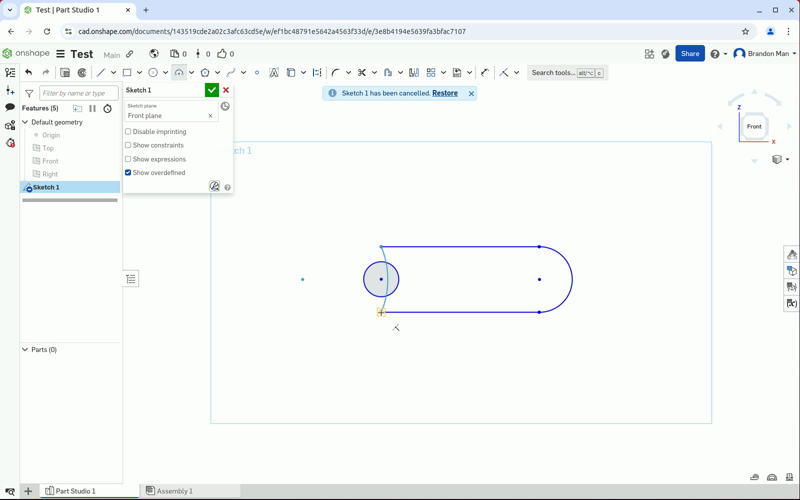
click(381, 312)
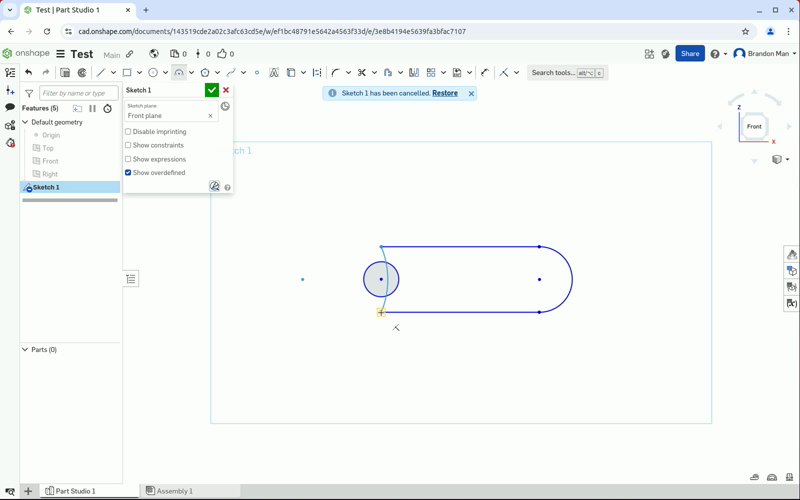
key_down(shift)
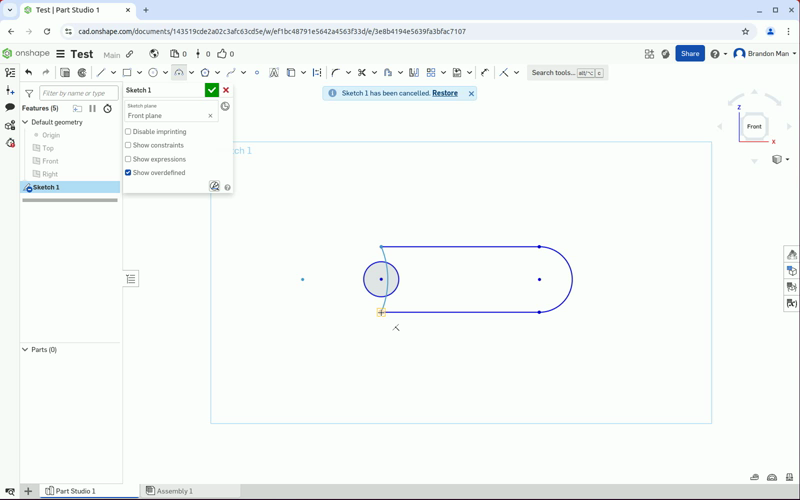
mouse_move(413, 279)
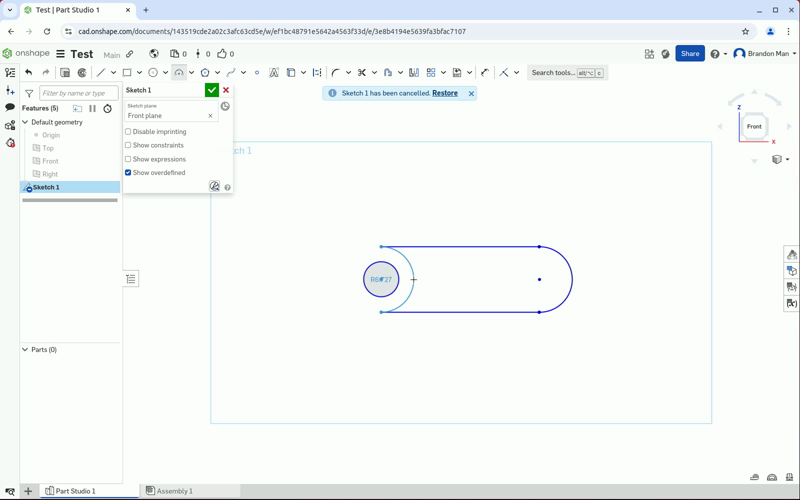
click(413, 279)
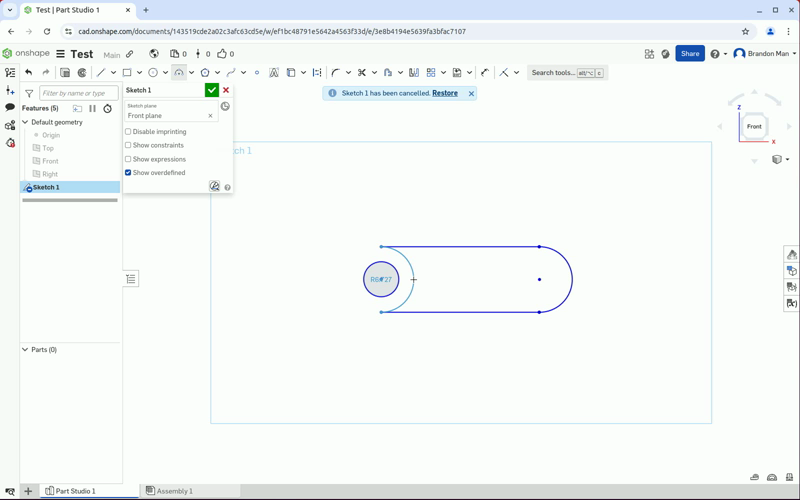
key_up(shift)
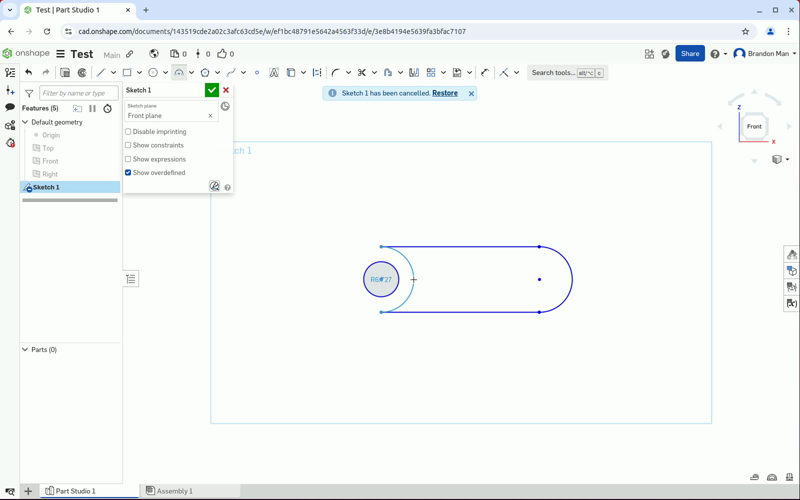
key(esc)
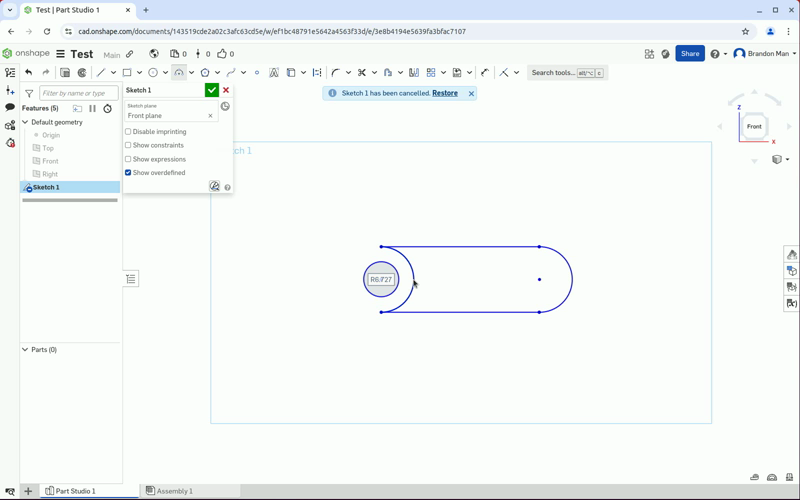
key(c)
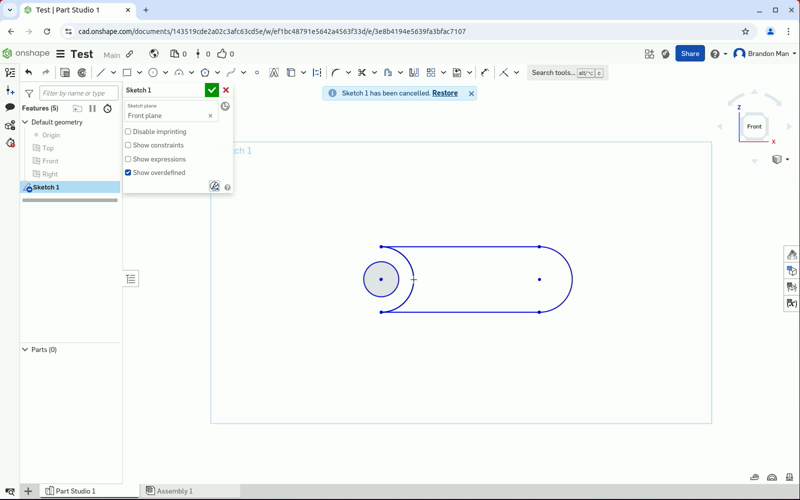
key_down(shift)
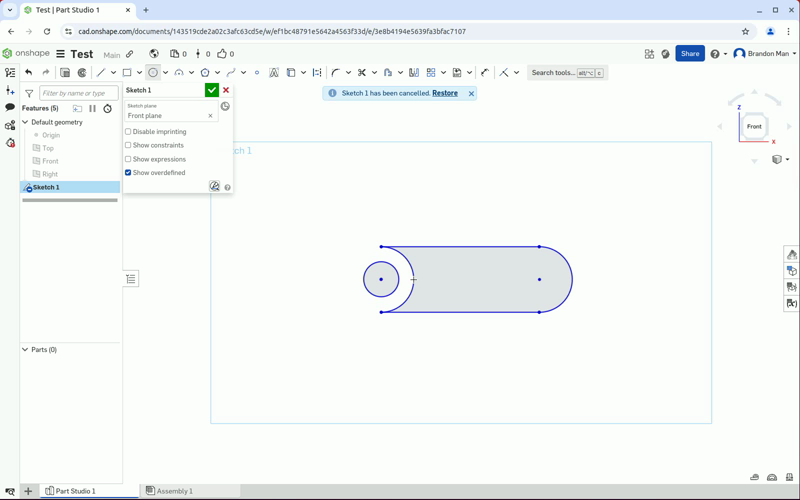
mouse_move(539, 279)
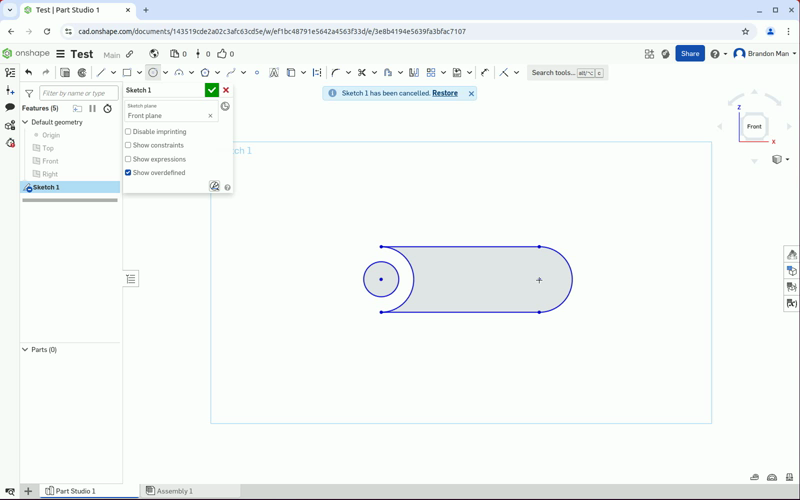
click(539, 279)
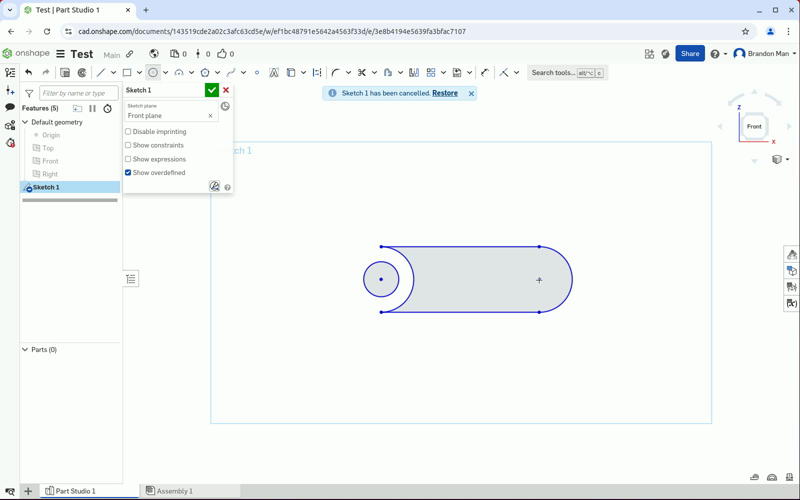
key_up(shift)
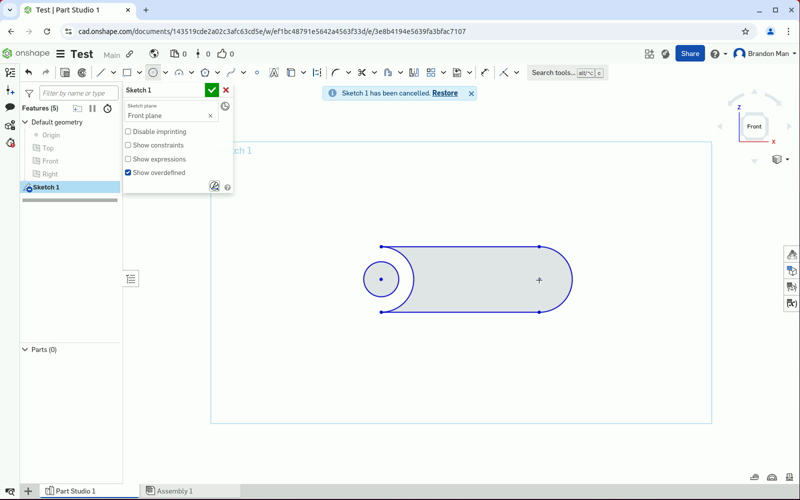
mouse_move(557, 279)
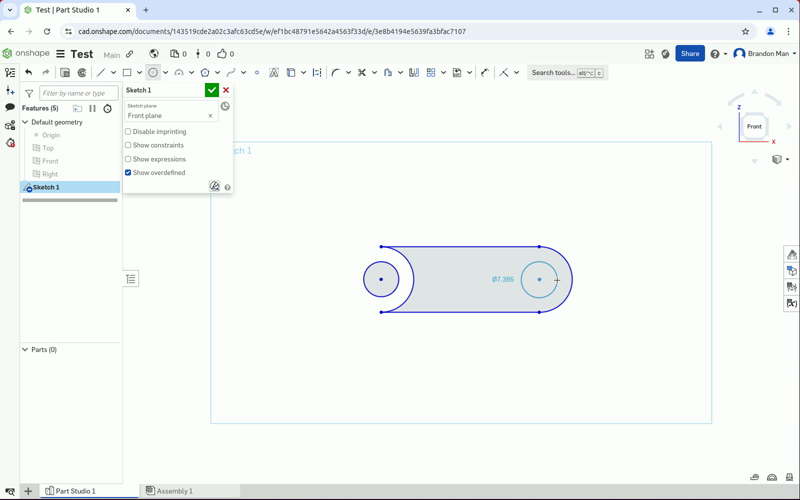
click(557, 279)
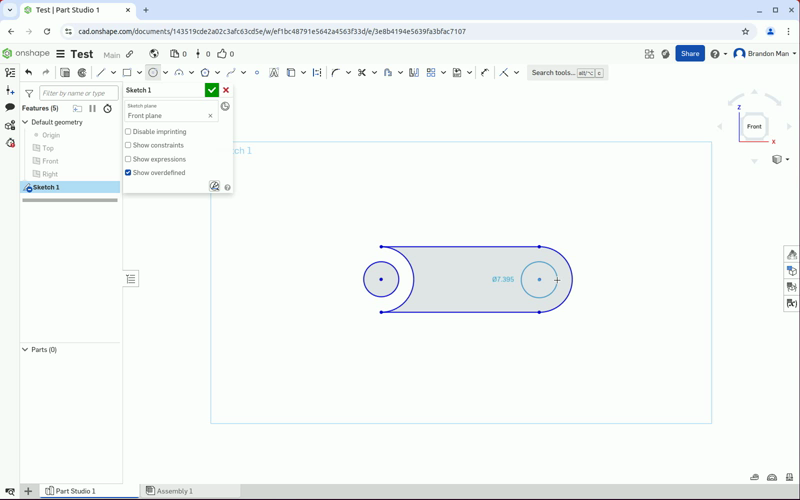
key(esc)
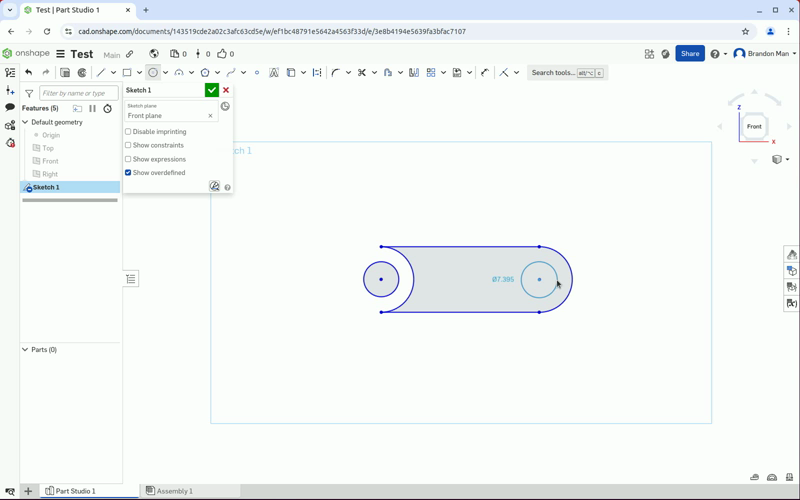
mouse_move(424, 295)
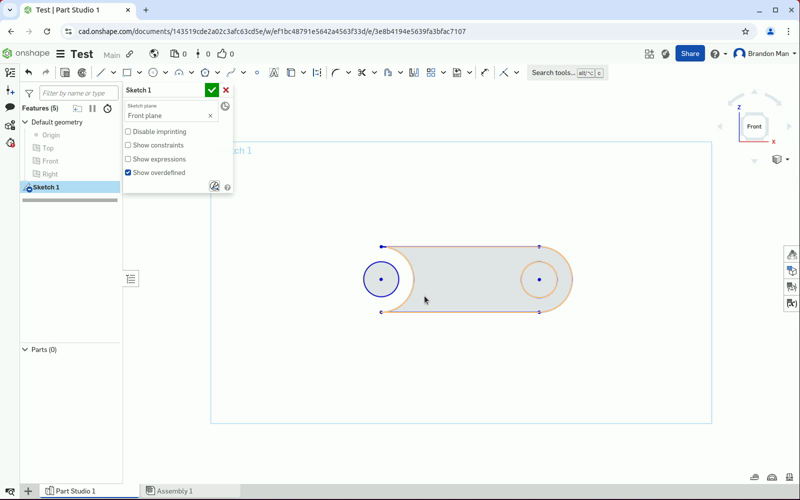
click(424, 295)
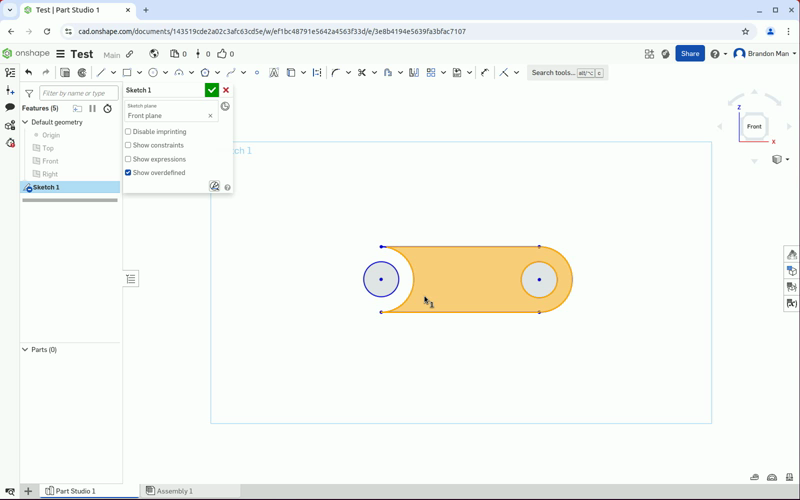
mouse_move(73, 352)
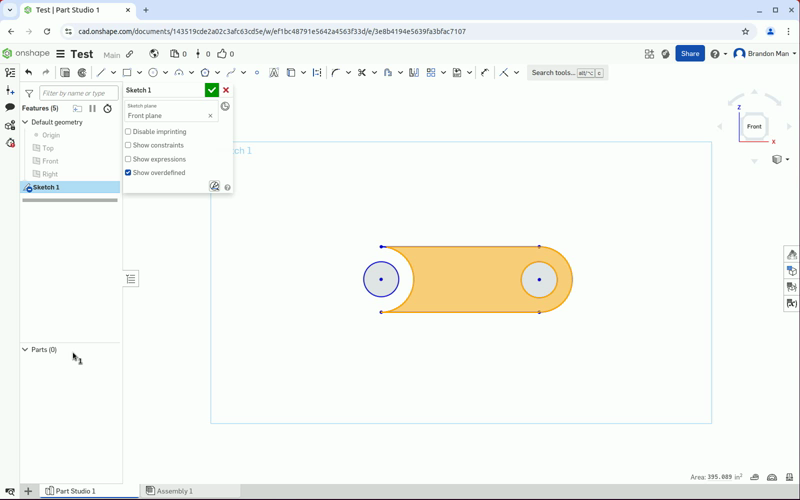
key(shift+y)
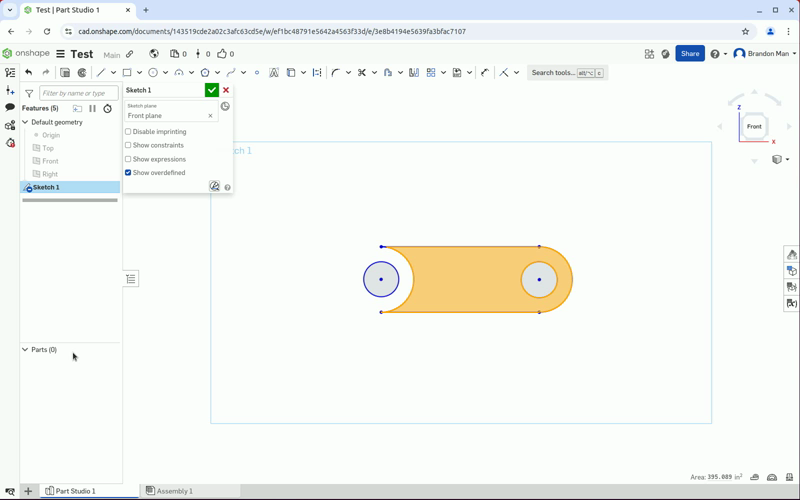
key(shift+e)
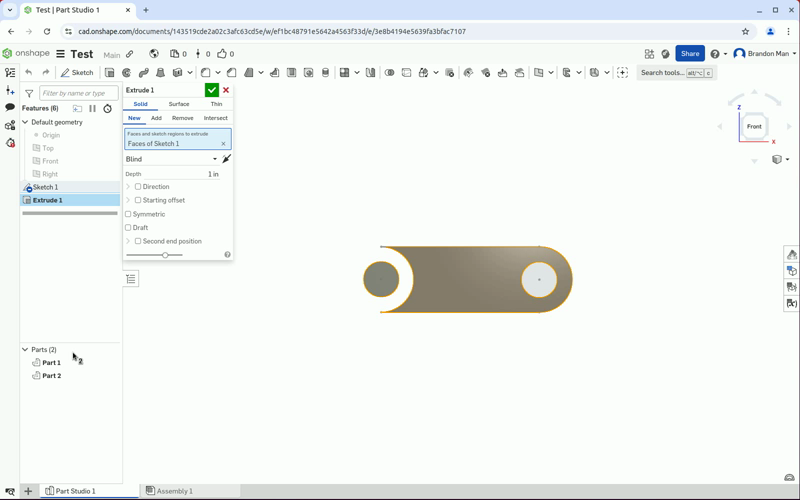
mouse_move(143, 106)
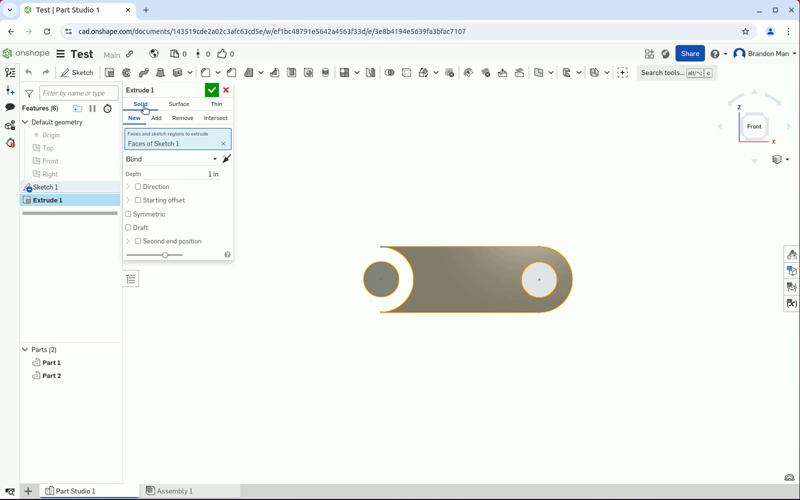
click(143, 106)
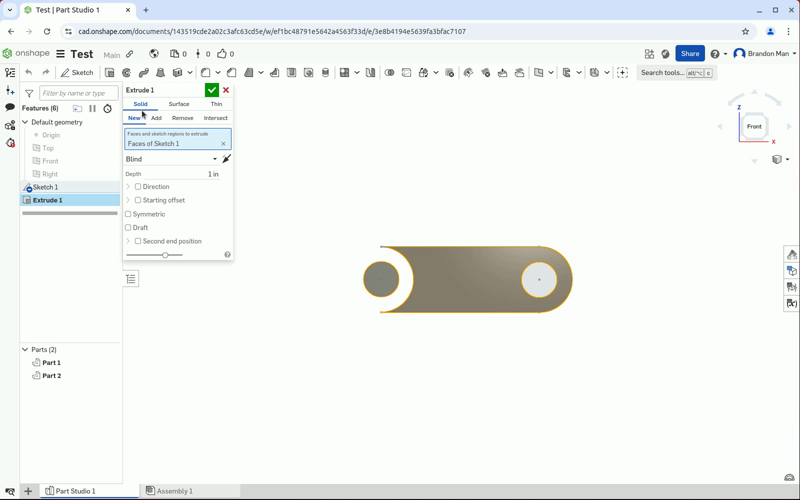
mouse_move(137, 120)
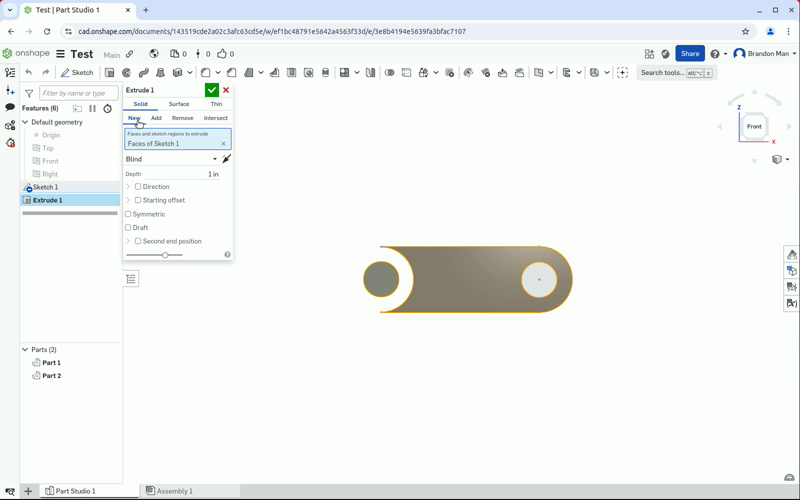
click(137, 120)
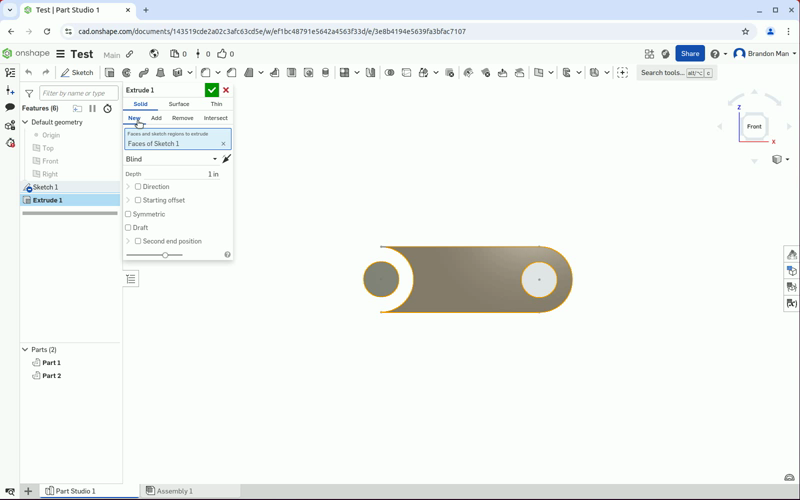
key(tab, 4)
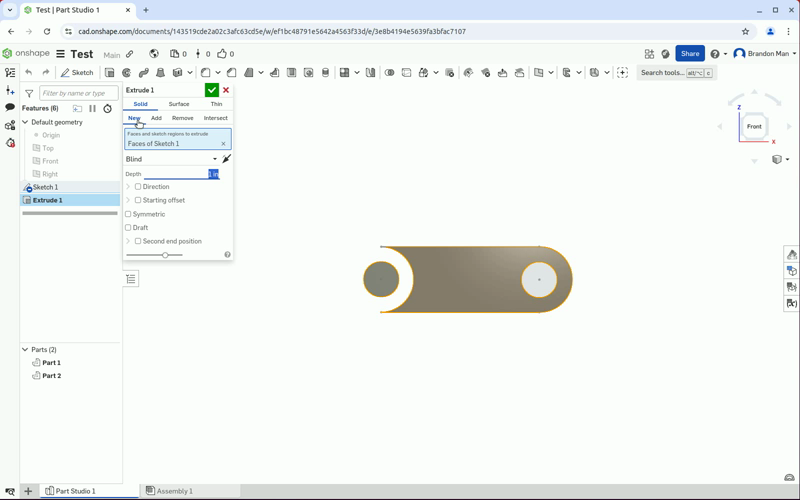
text(9.388)
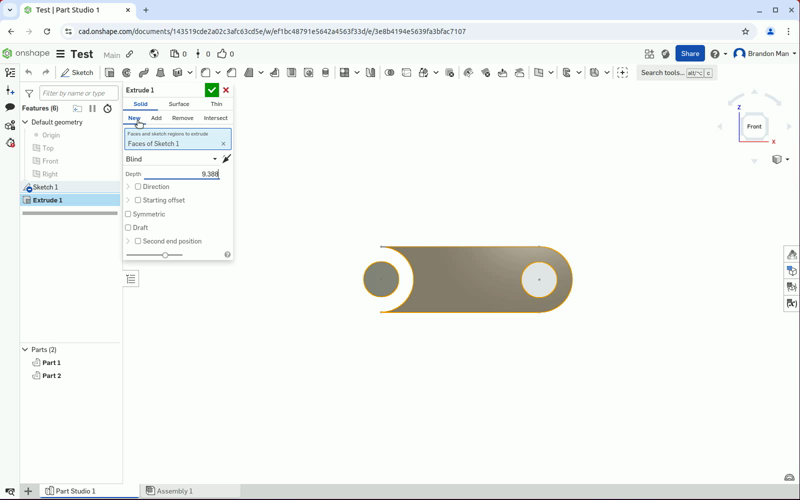
key(enter)
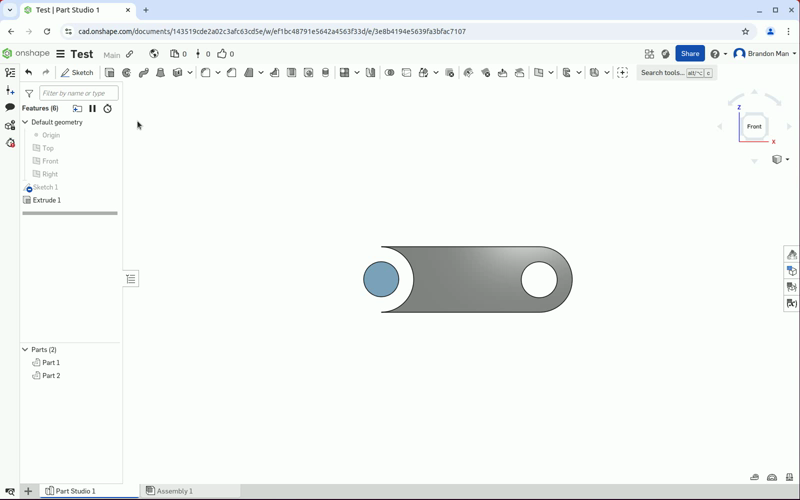
key(shift+h)
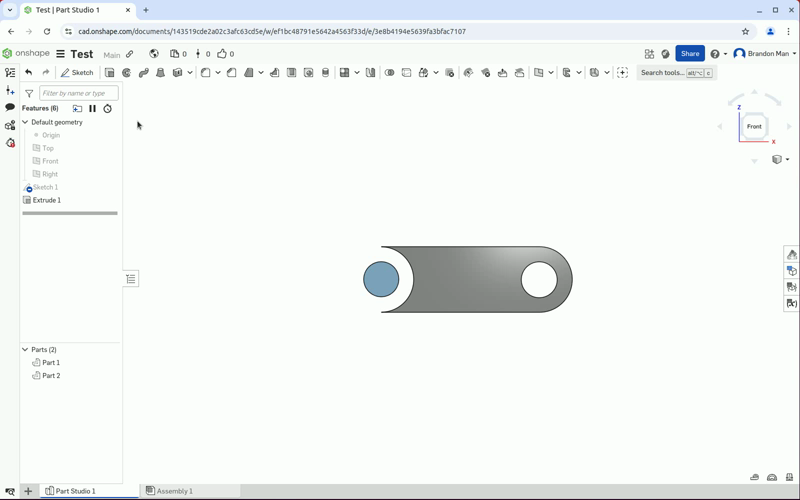
key(shift+h)
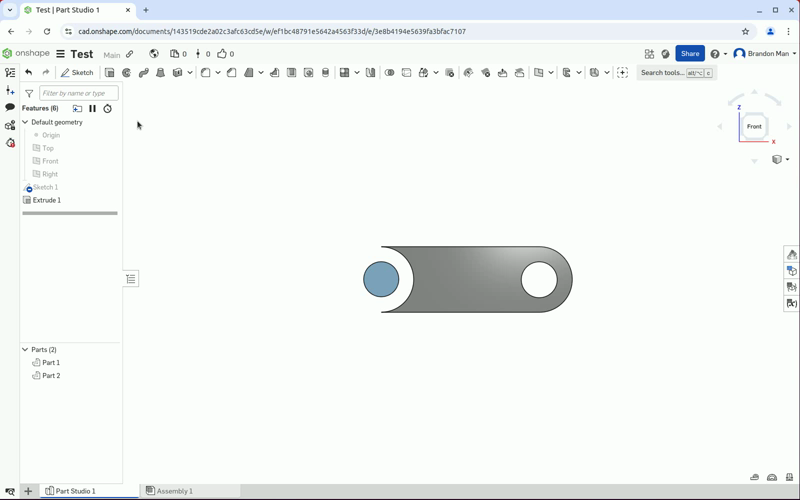
mouse_move(73, 189)
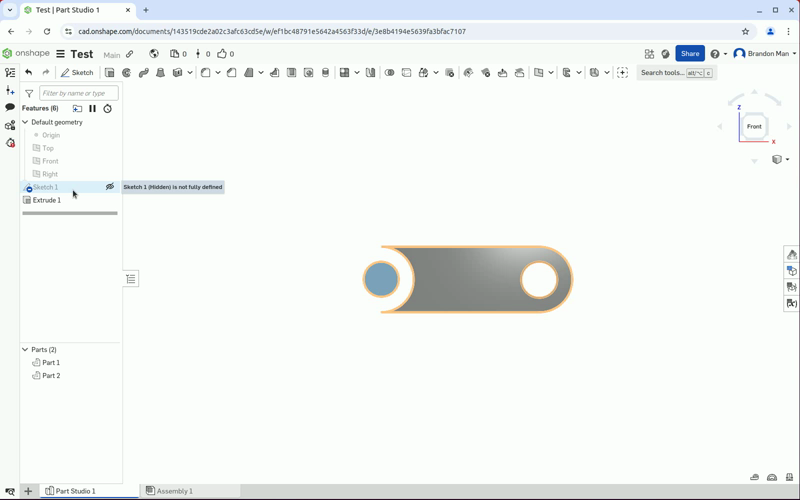
click(73, 189)
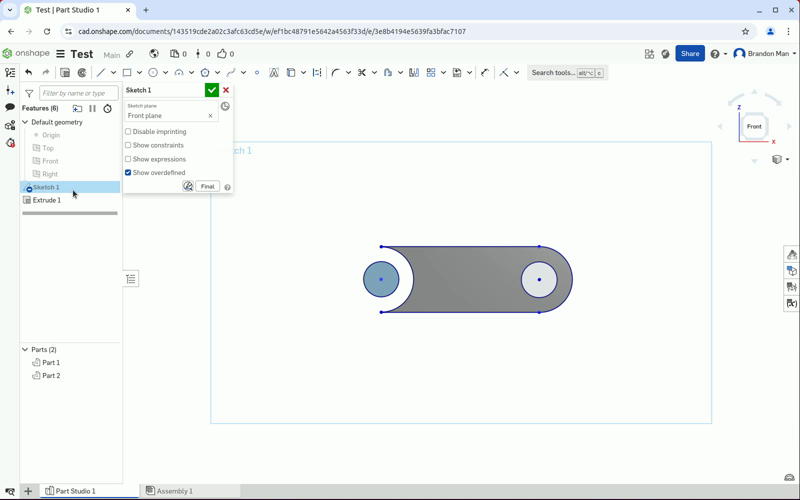
mouse_move(229, 92)
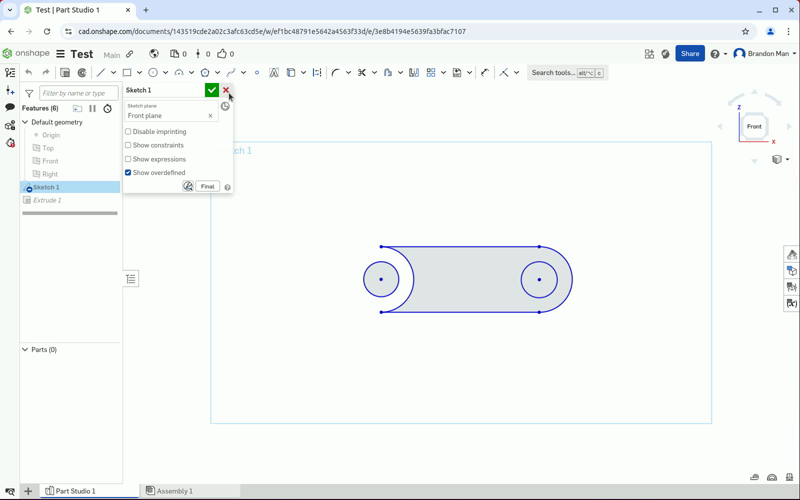
click(229, 92)
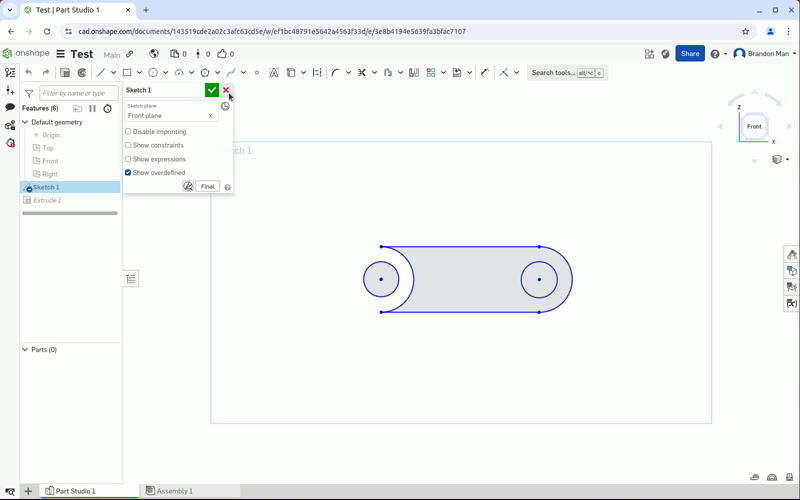
key(shift+s)
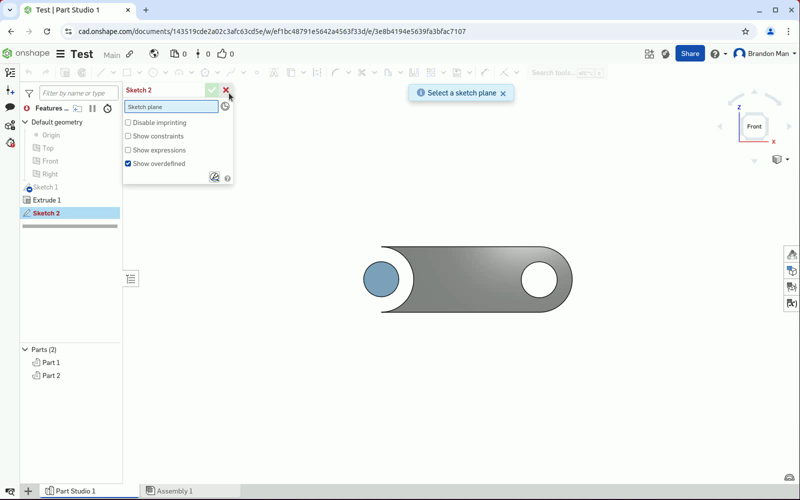
mouse_move(73, 163)
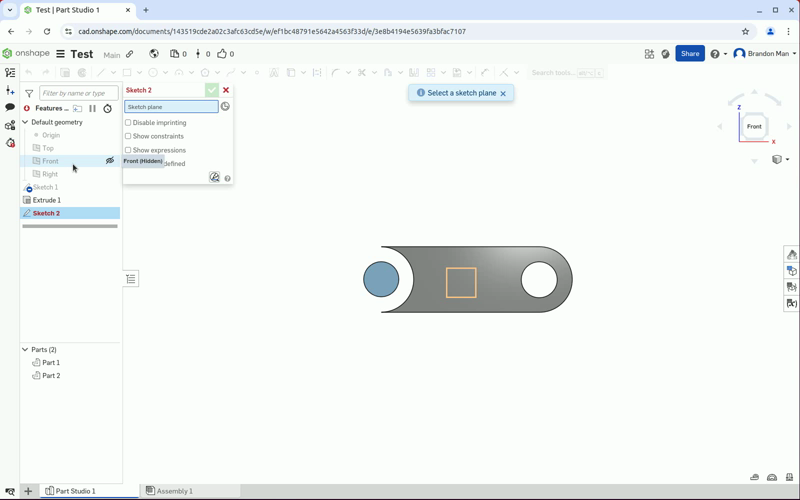
click(73, 163)
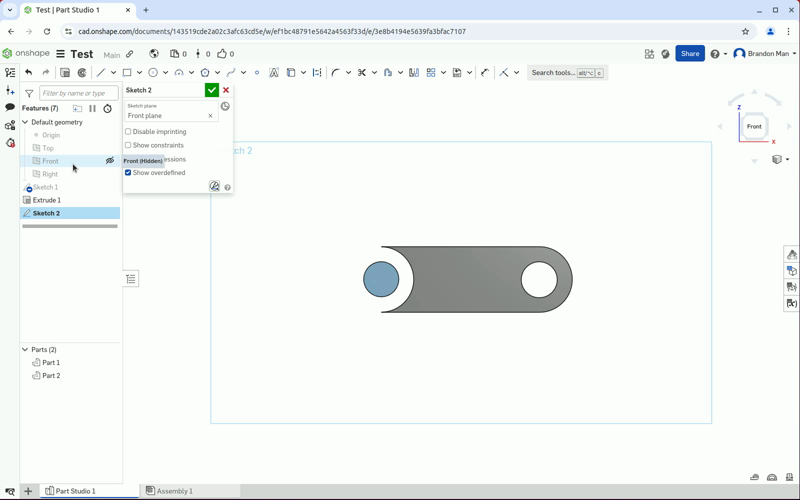
mouse_move(73, 352)
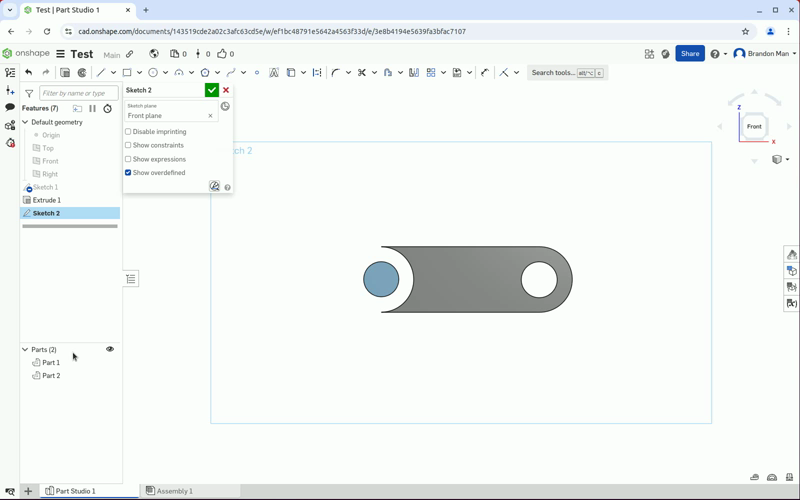
key(y)
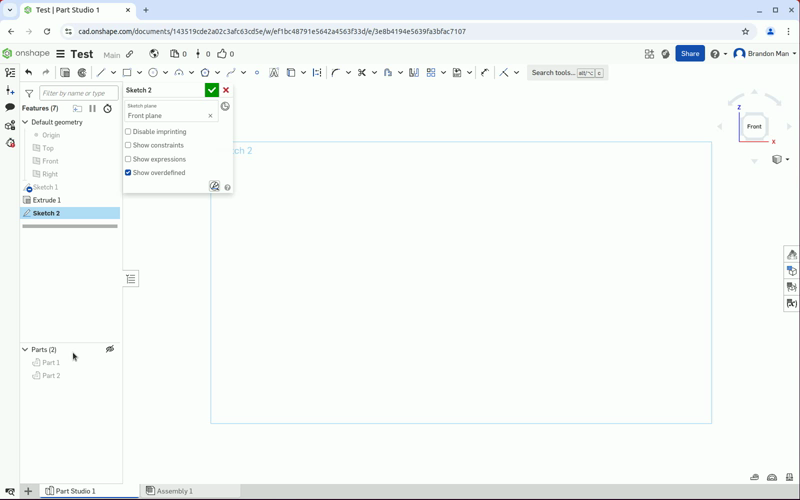
key(l)
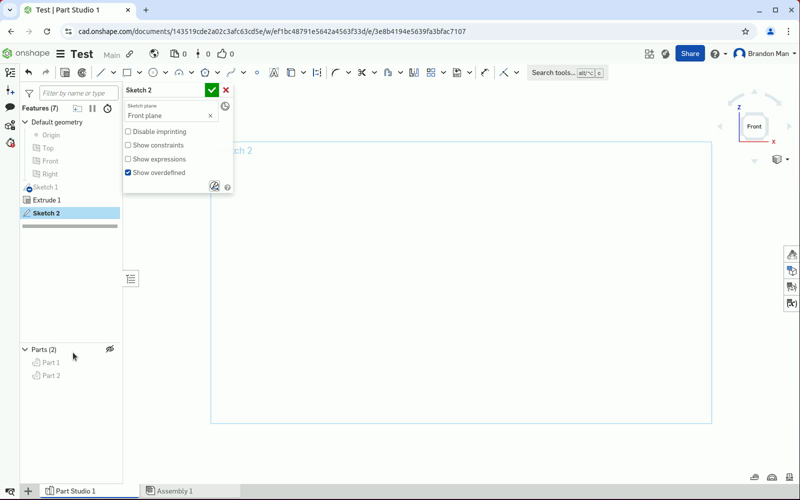
key_down(shift)
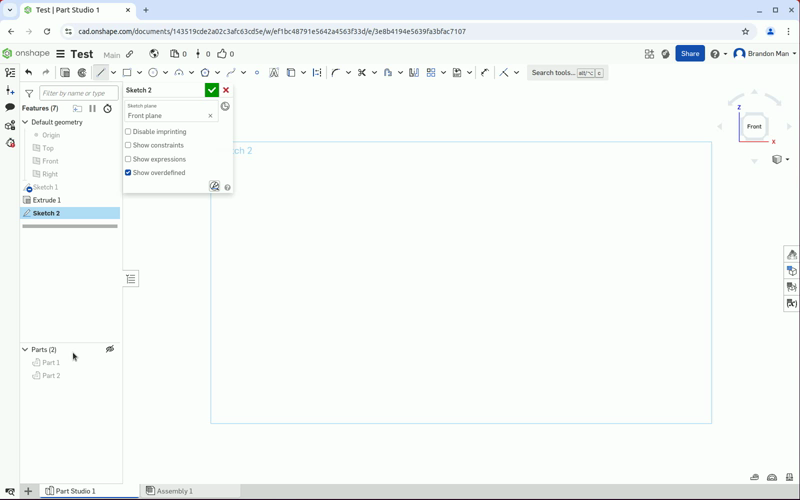
mouse_move(418, 298)
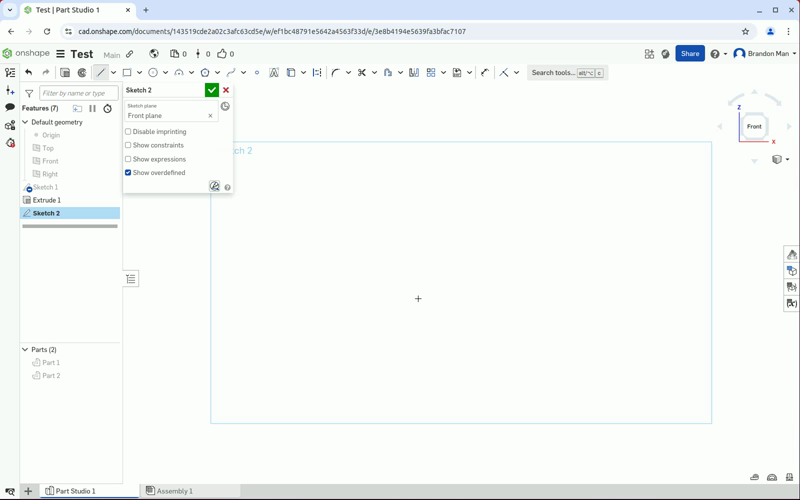
click(418, 298)
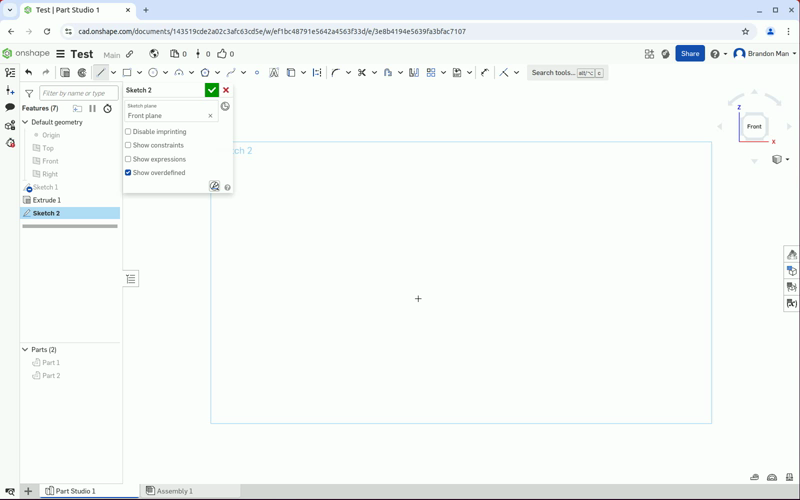
key_up(shift)
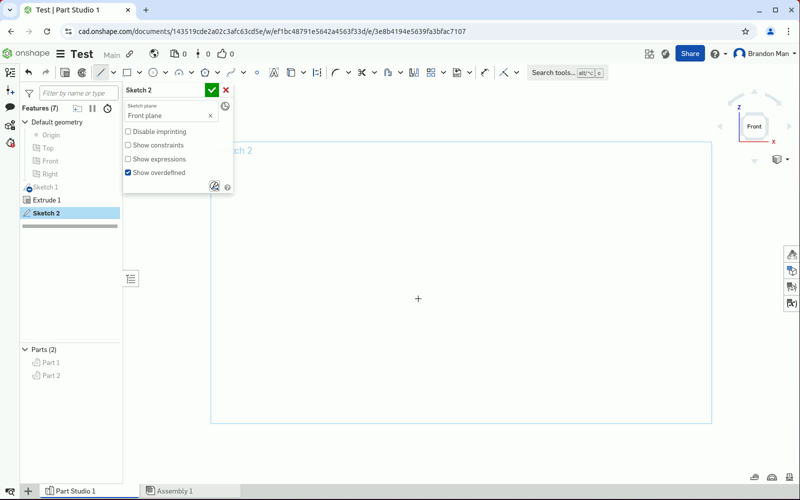
key_down(shift)
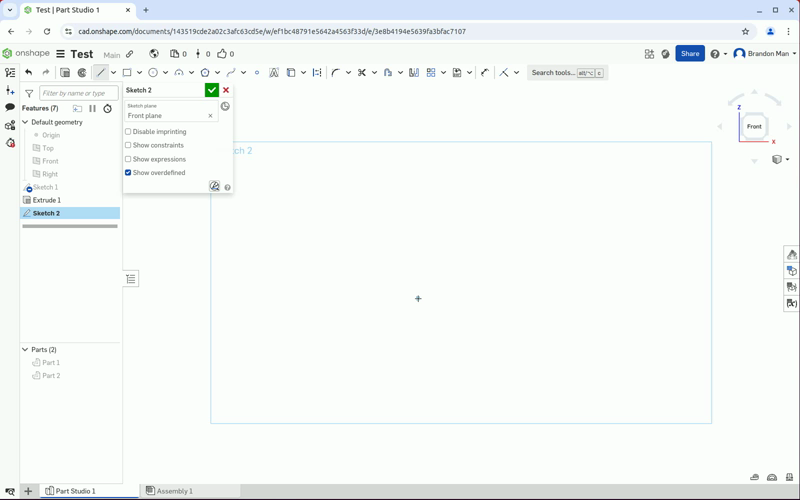
mouse_move(499, 298)
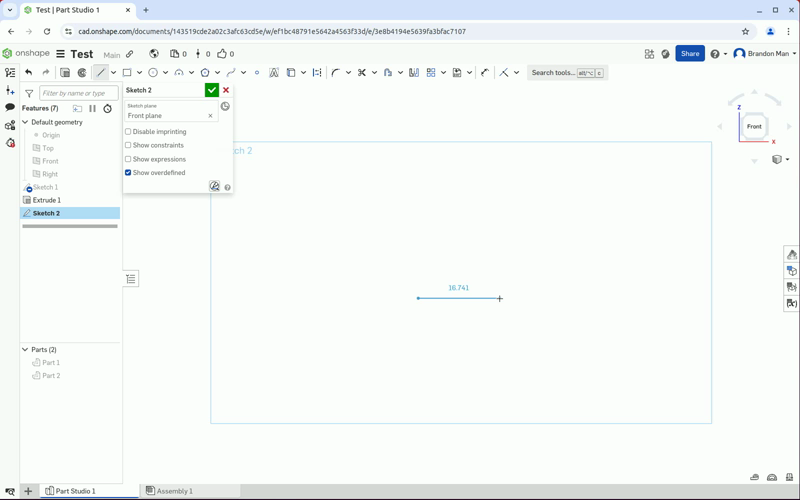
click(499, 298)
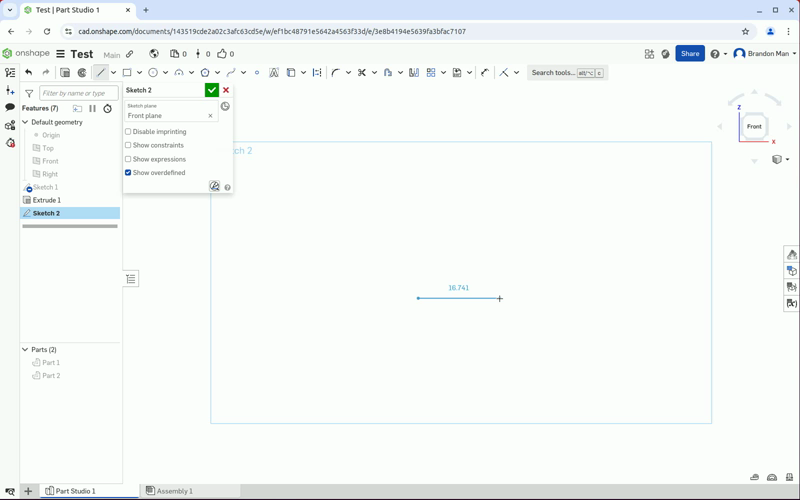
key_up(shift)
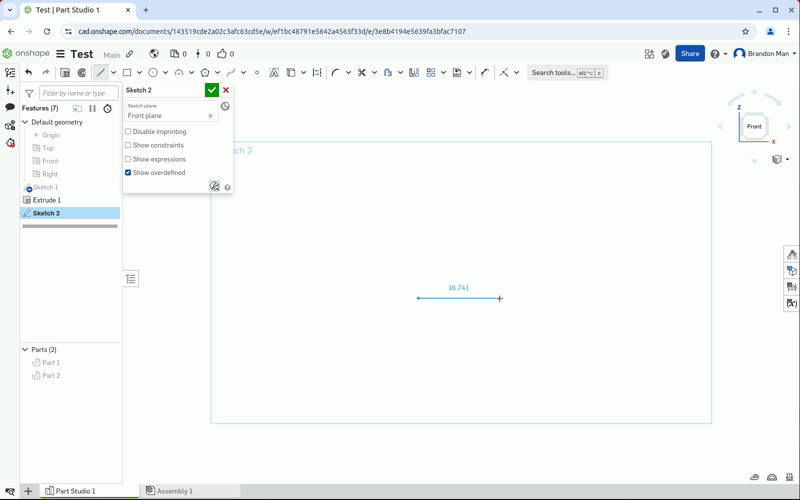
key_down(shift)
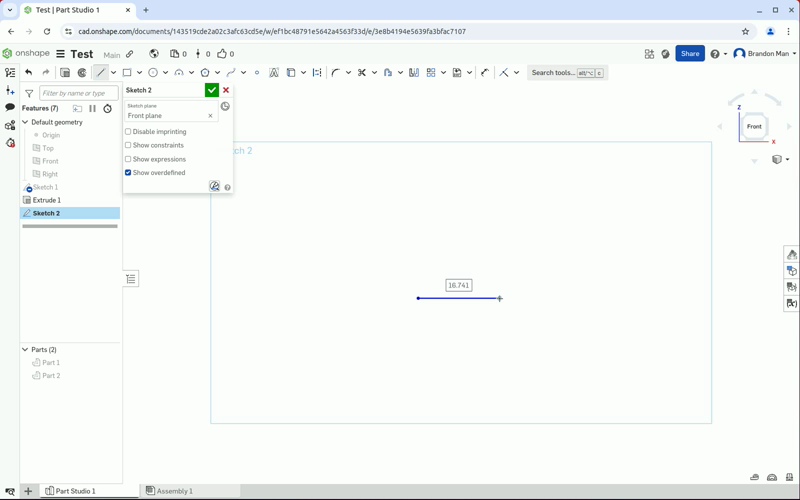
mouse_move(529, 298)
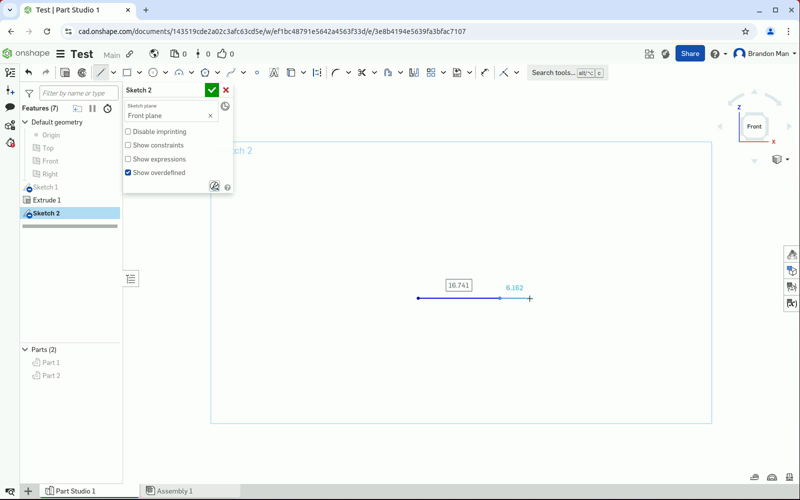
mouse_move(499, 259)
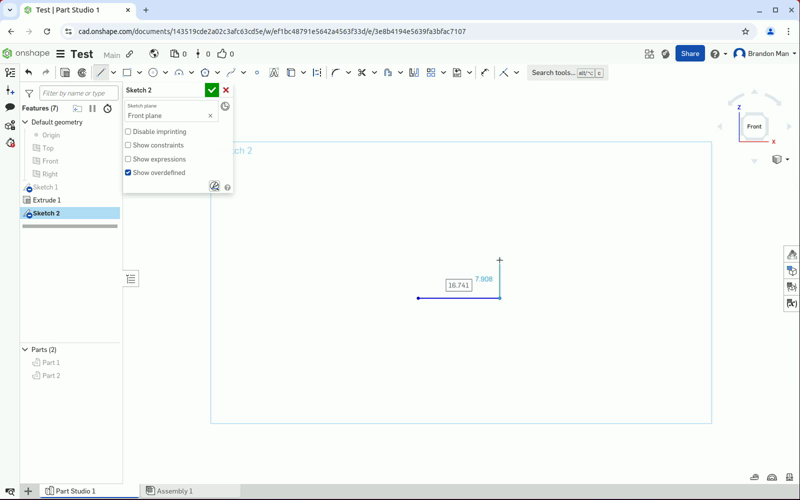
click(499, 259)
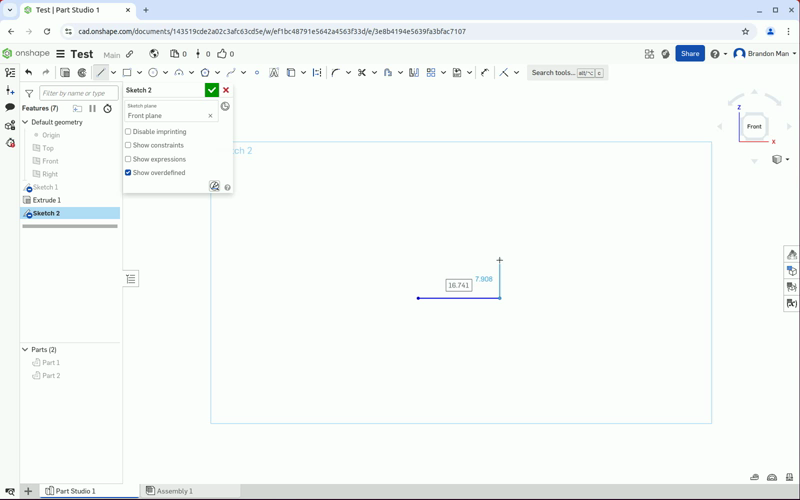
key_up(shift)
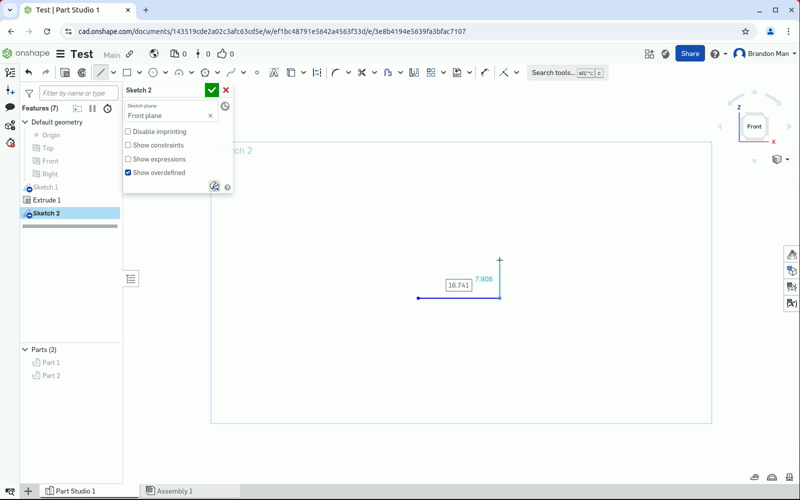
key_down(shift)
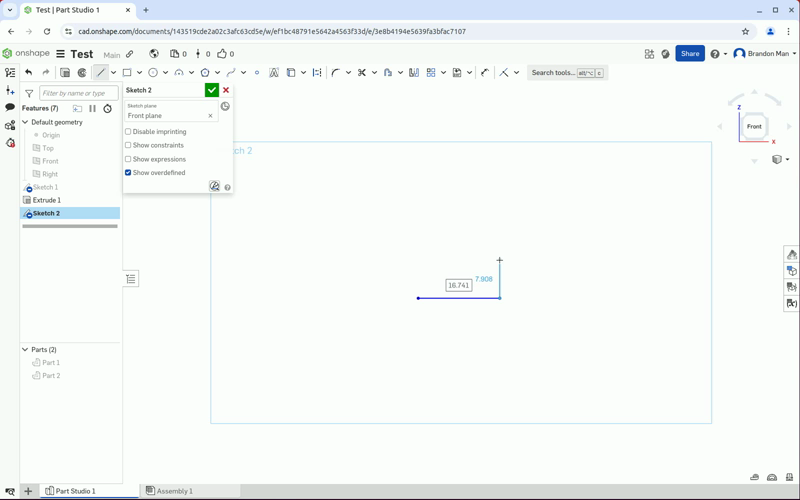
mouse_move(418, 259)
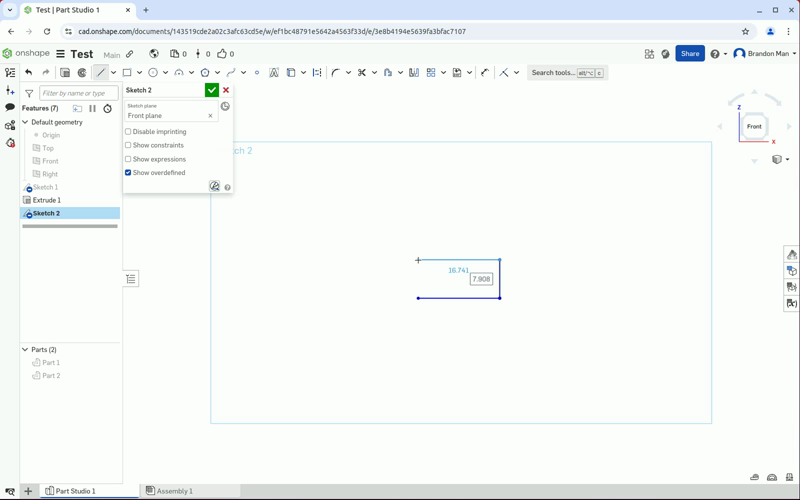
click(418, 259)
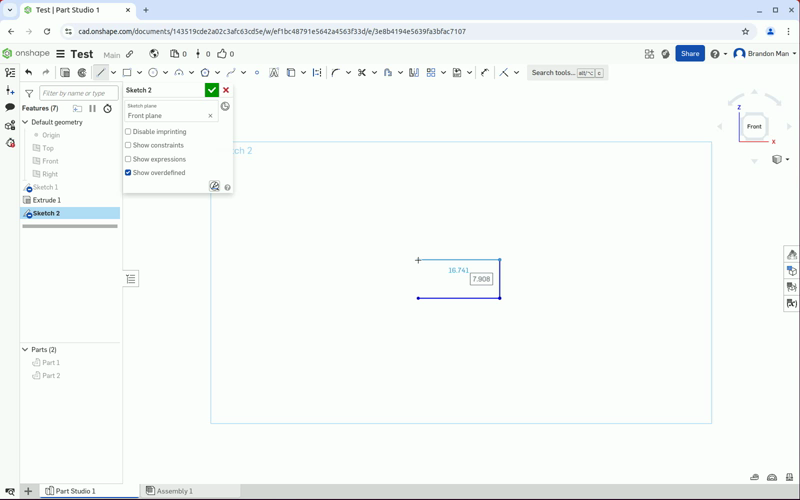
key_up(shift)
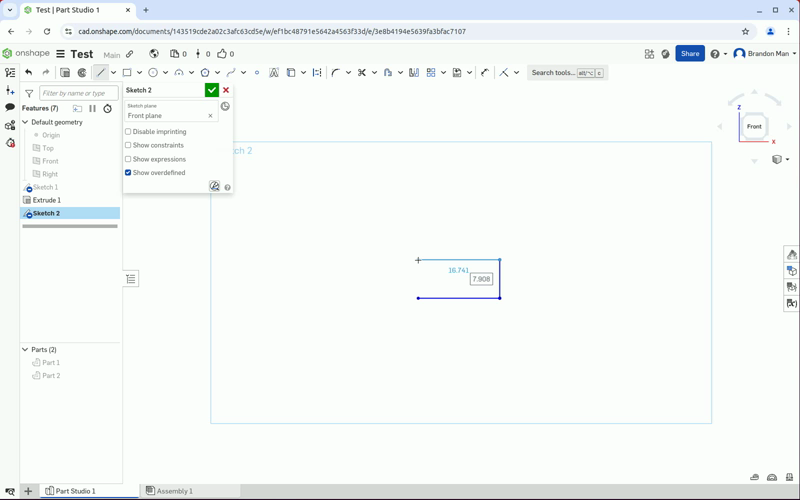
mouse_move(448, 259)
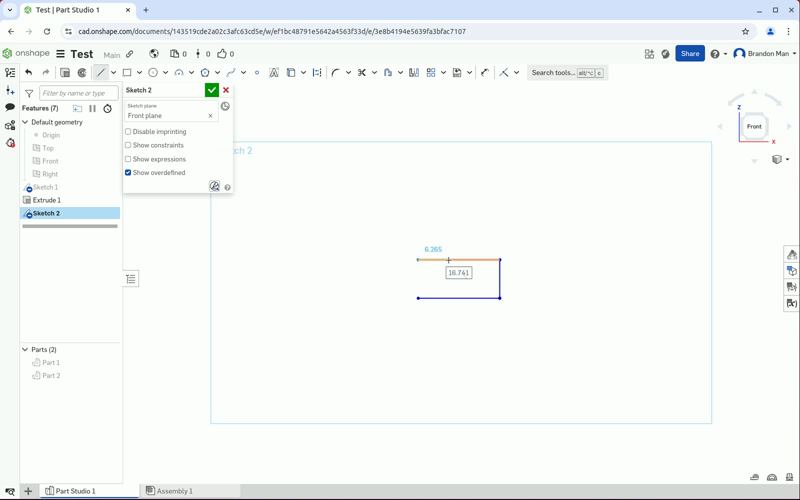
key_down(shift)
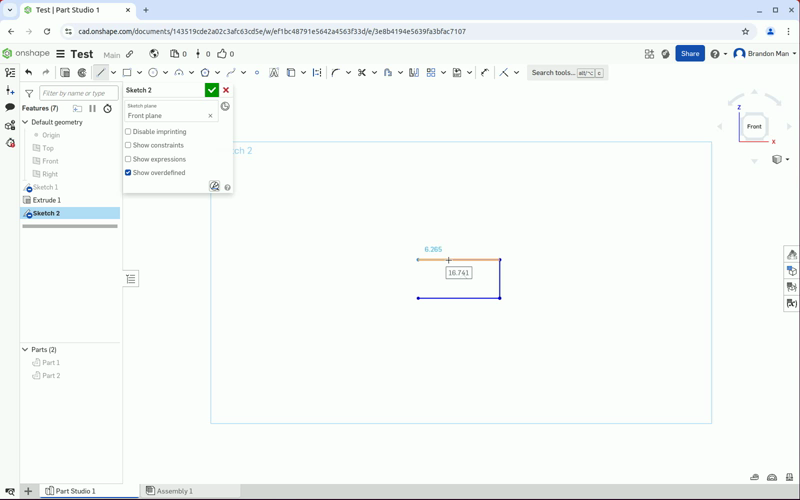
mouse_move(418, 298)
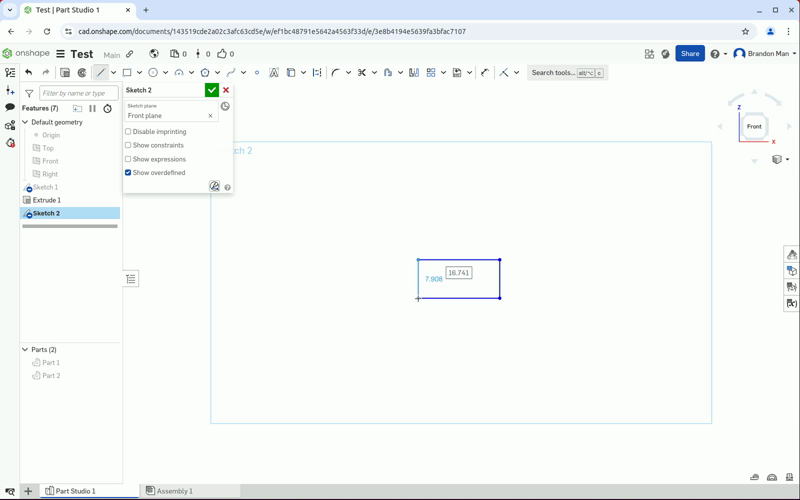
key_up(shift)
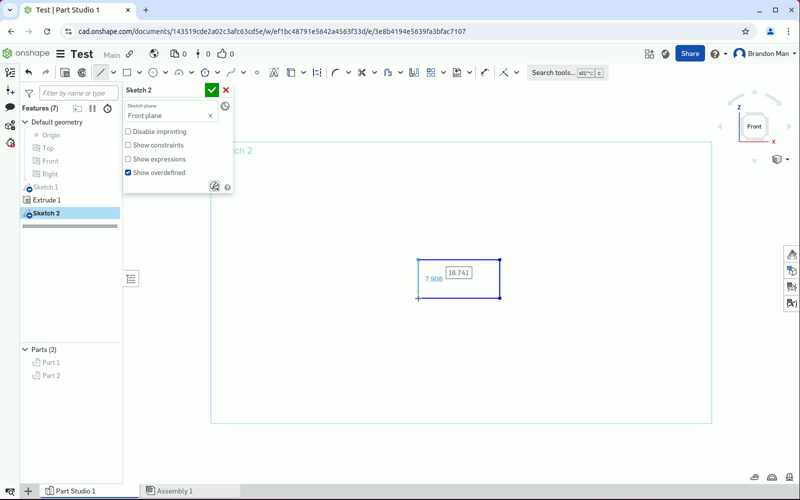
click(418, 298)
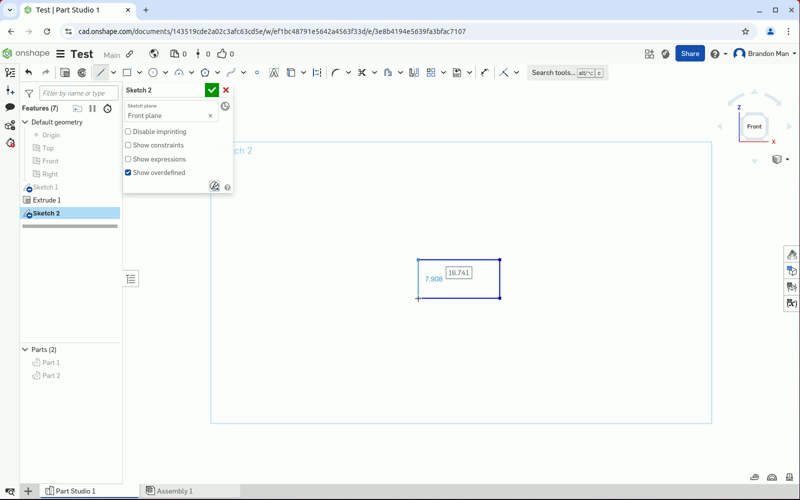
key(esc)
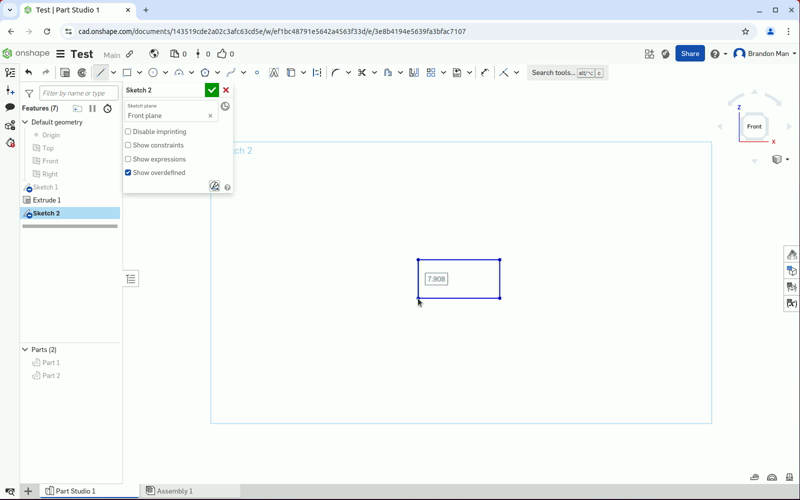
mouse_move(436, 273)
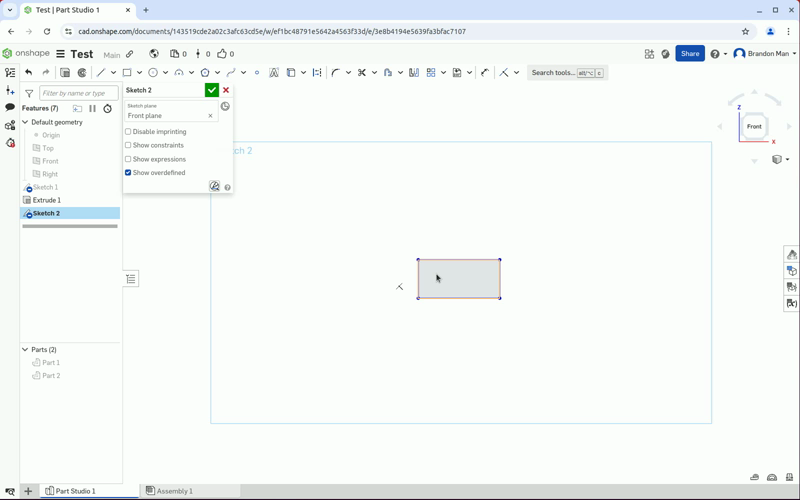
click(436, 273)
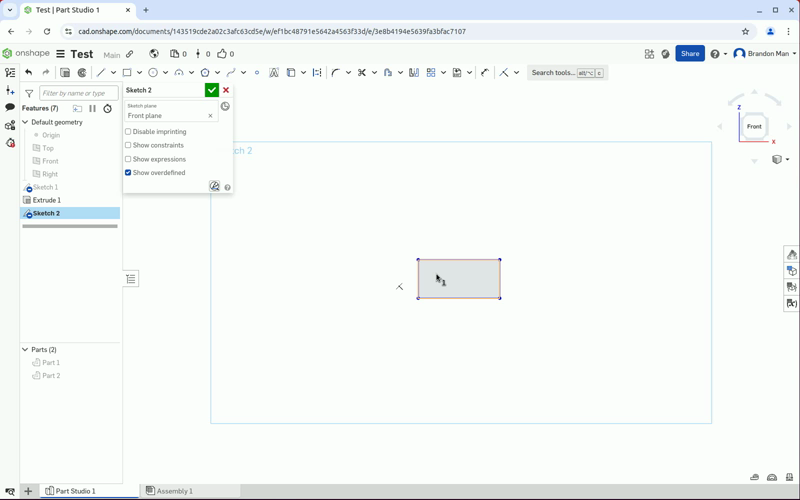
mouse_move(73, 352)
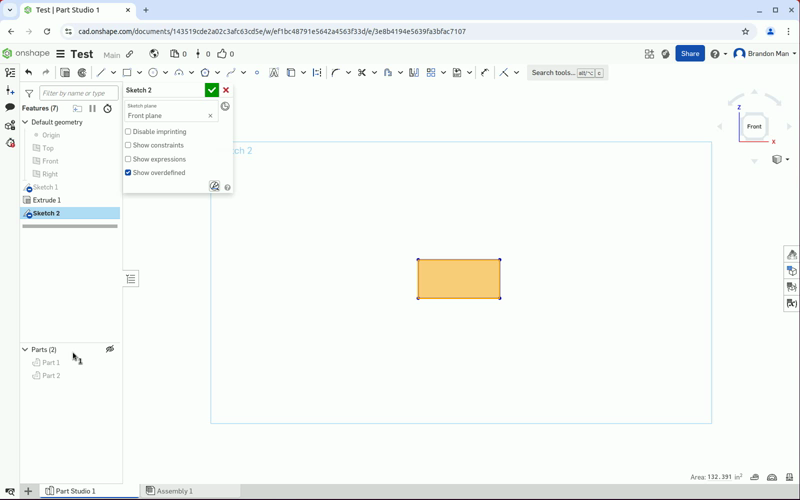
key(shift+y)
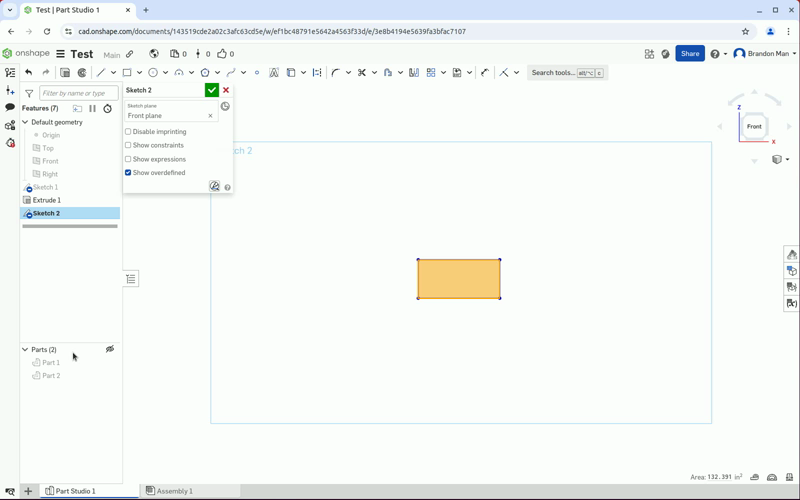
key(shift+e)
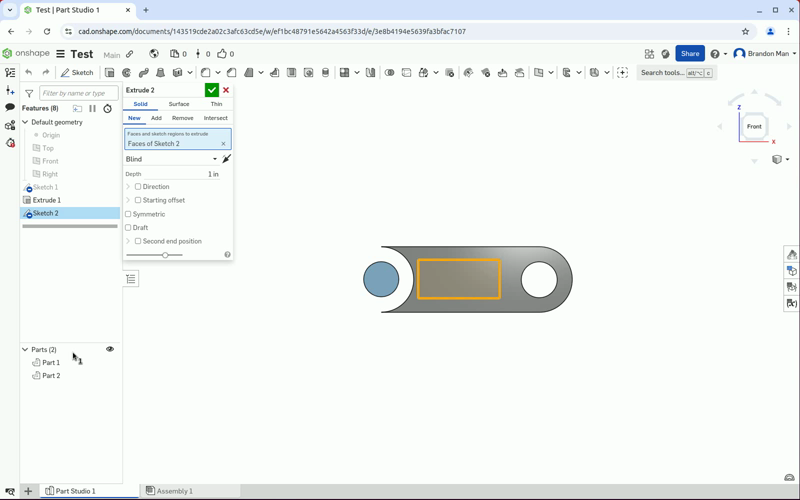
mouse_move(143, 106)
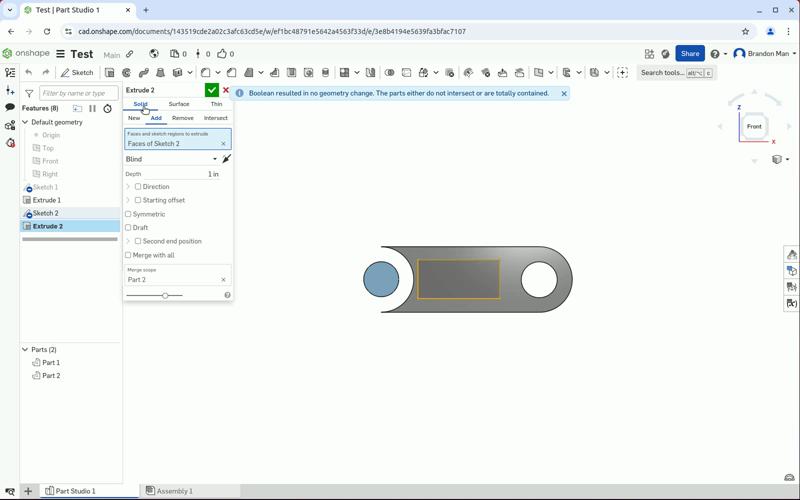
click(143, 106)
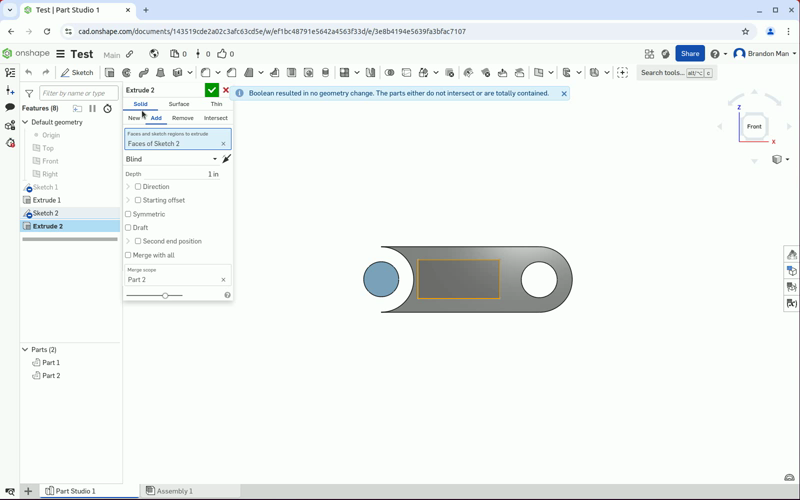
mouse_move(137, 120)
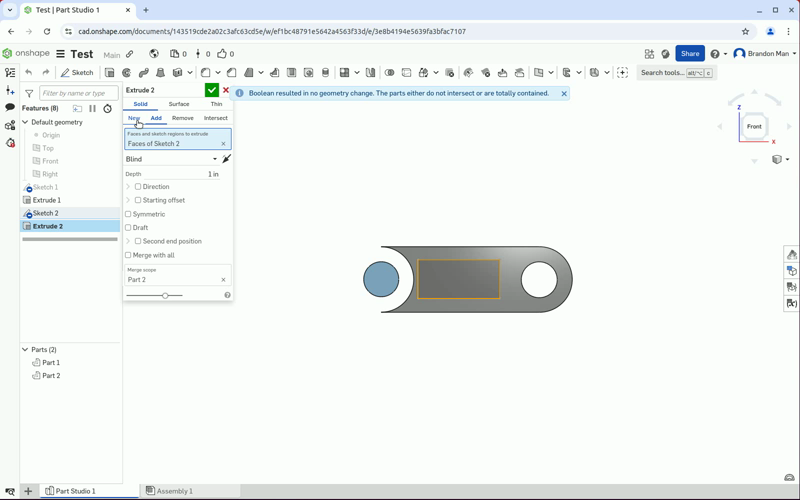
click(137, 120)
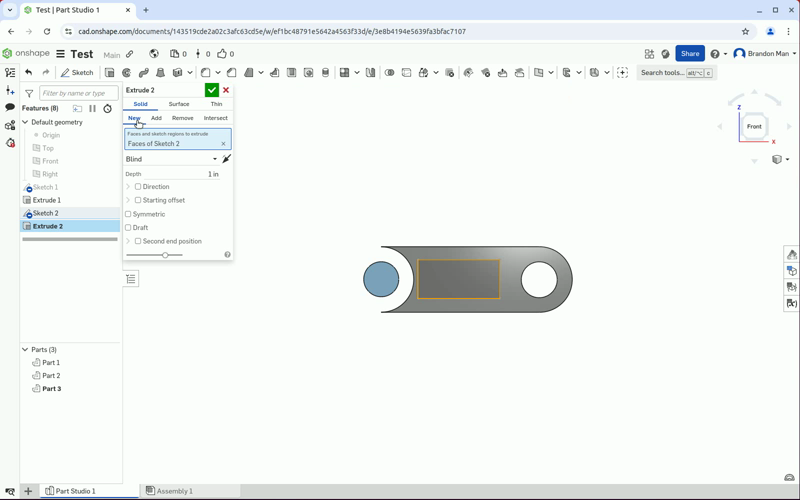
key(tab, 4)
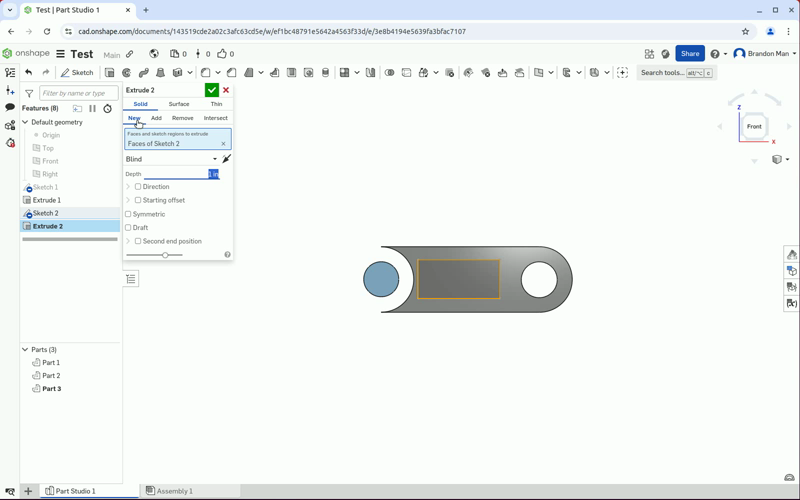
text(20.46)
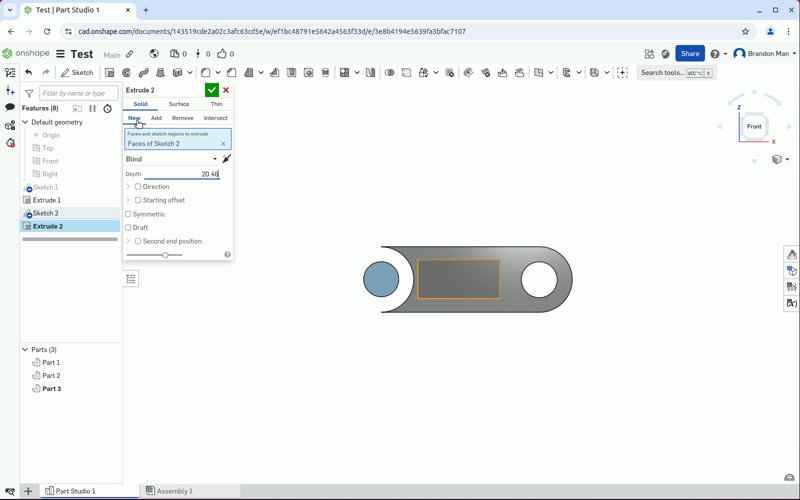
key(enter)
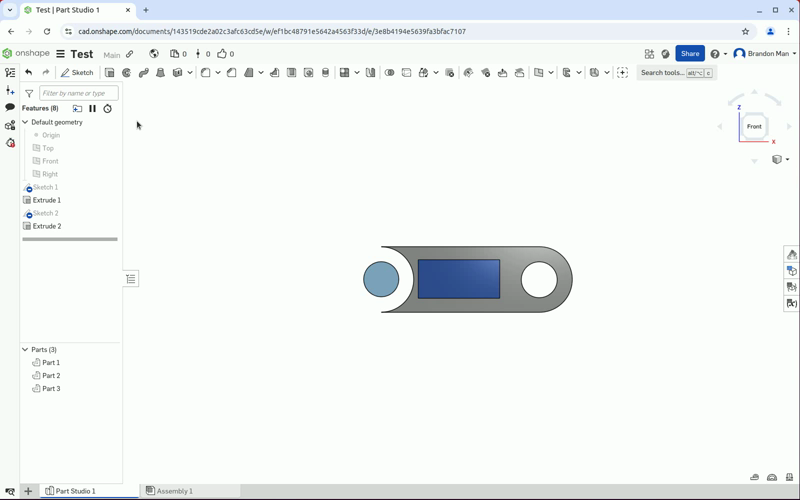
key(shift+h)
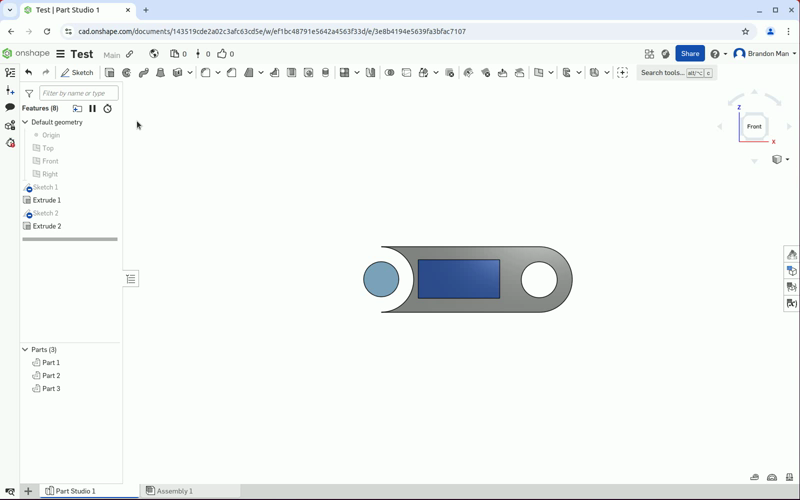
key(shift+h)
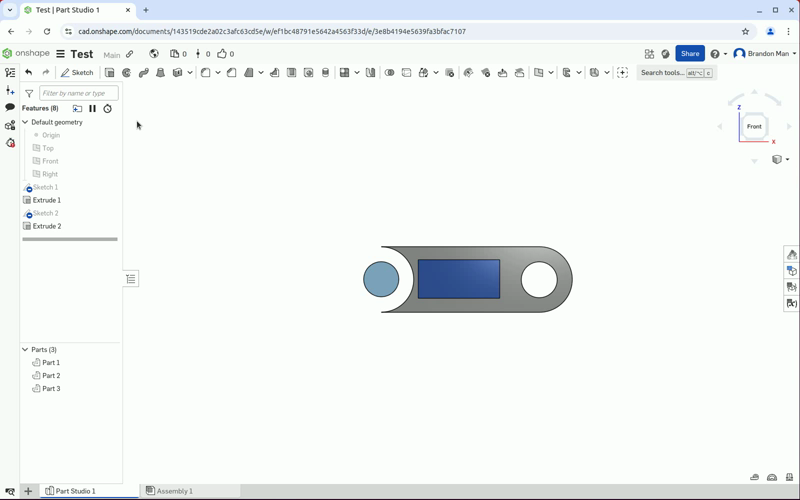
key(shift+7)
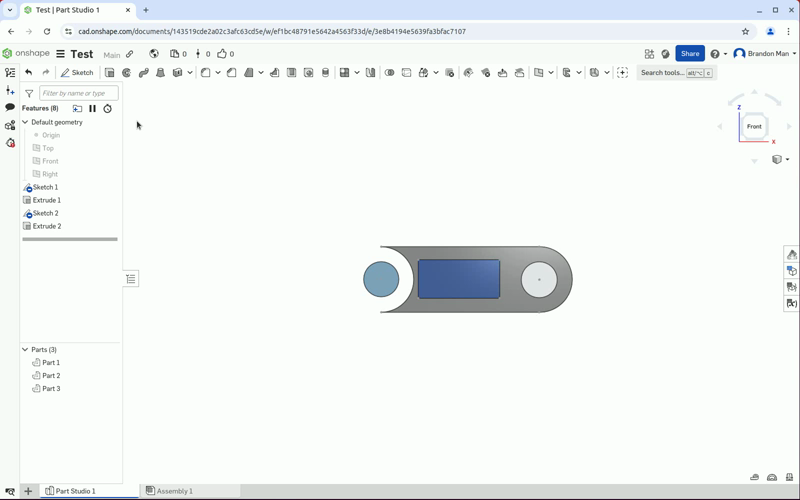
key(left, 2)
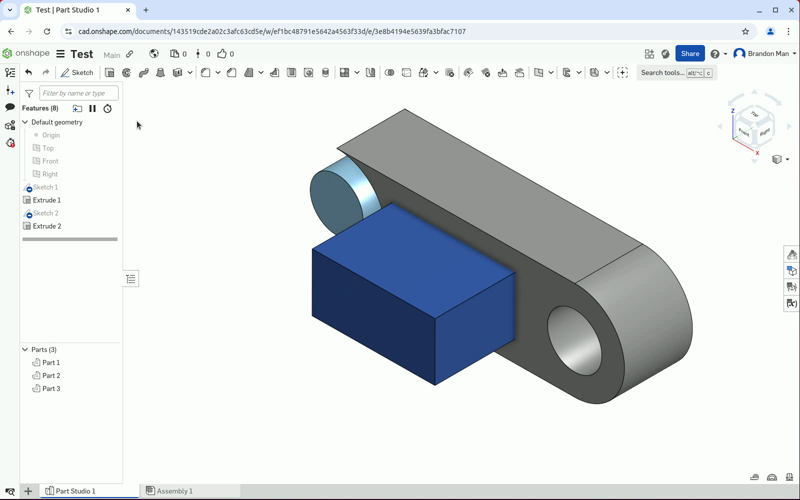
key(down, 2)
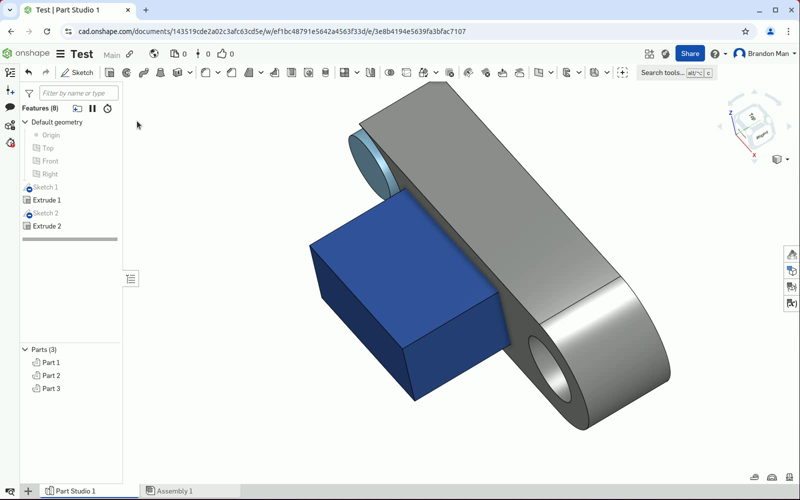
key(up, 2)
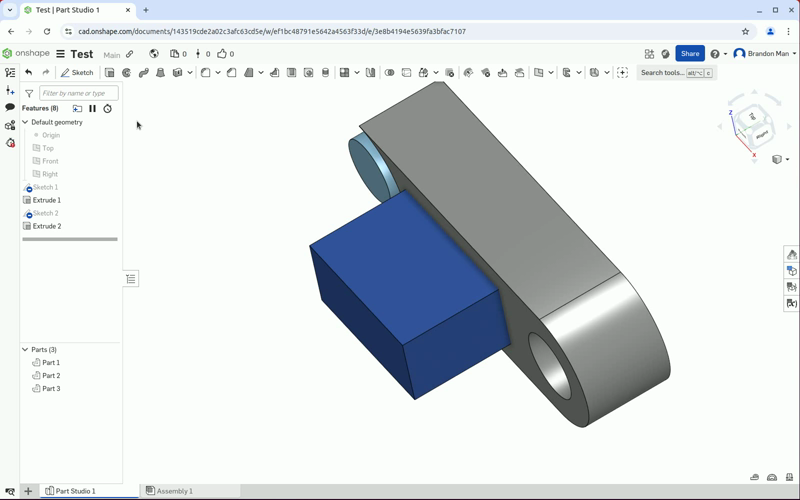
key(right, 2)
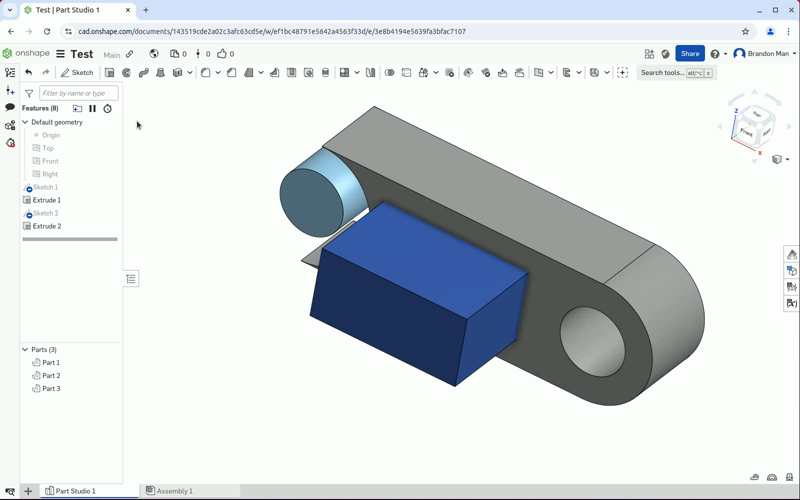
mouse_move(73, 189)
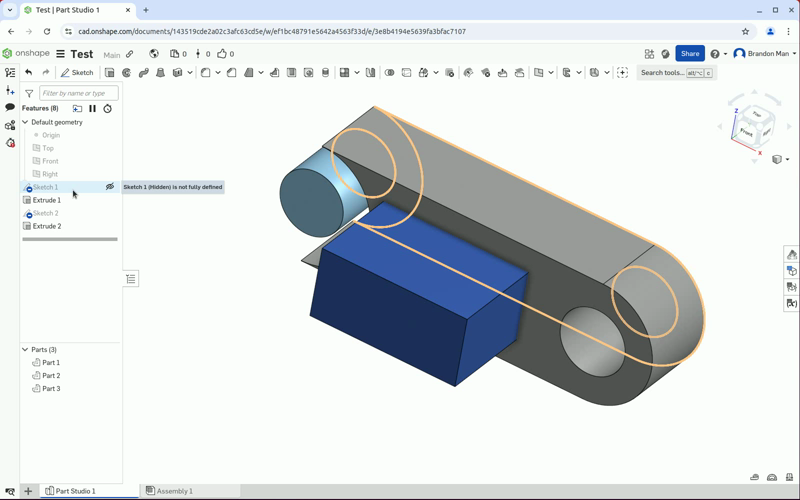
click(73, 189)